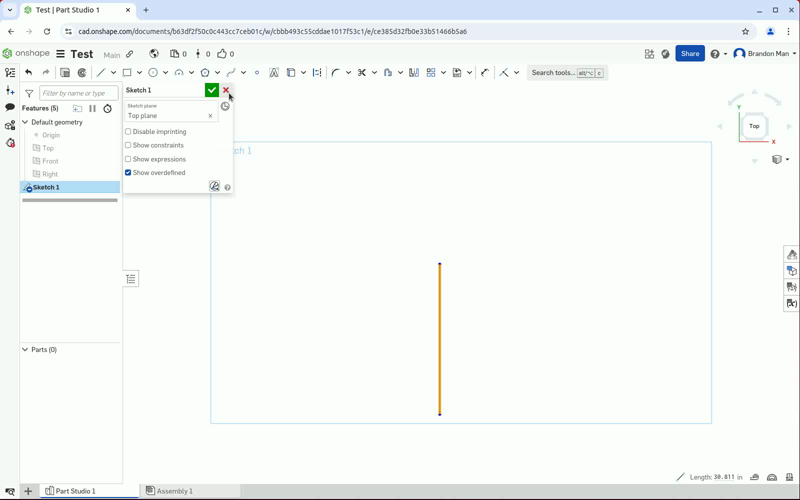
key(shift+h)
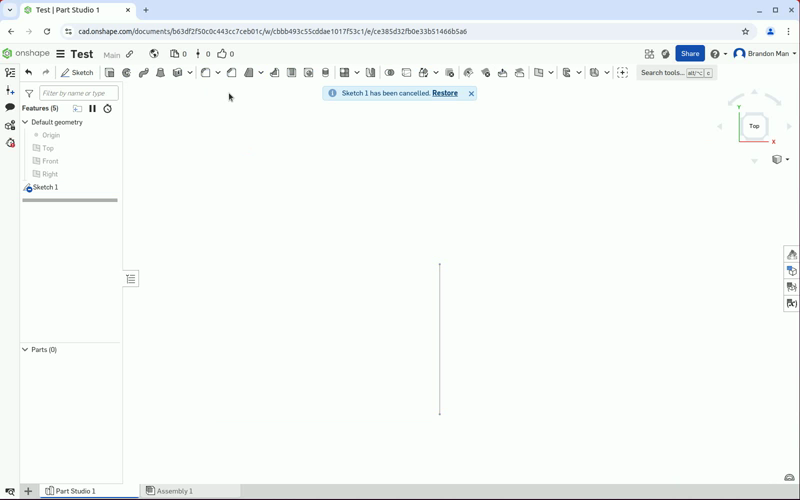
key(shift+s)
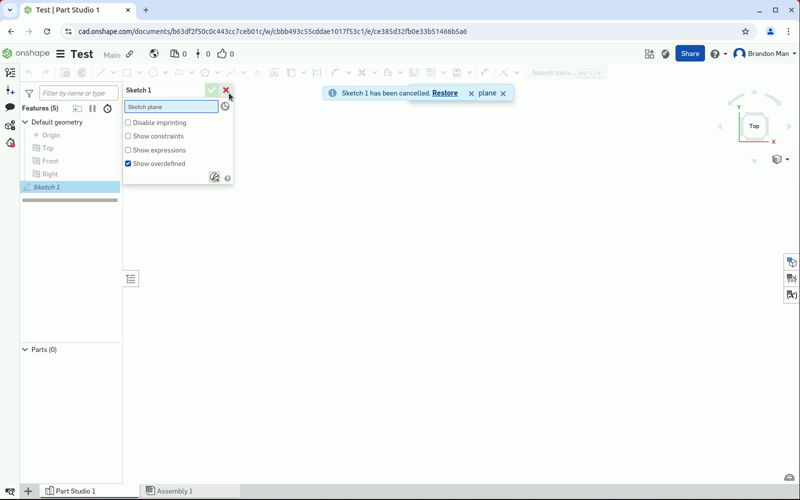
mouse_move(73, 150)
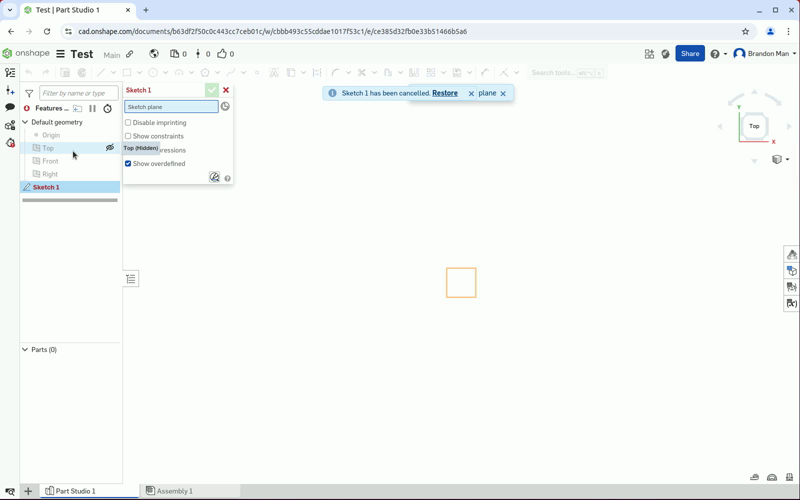
click(73, 150)
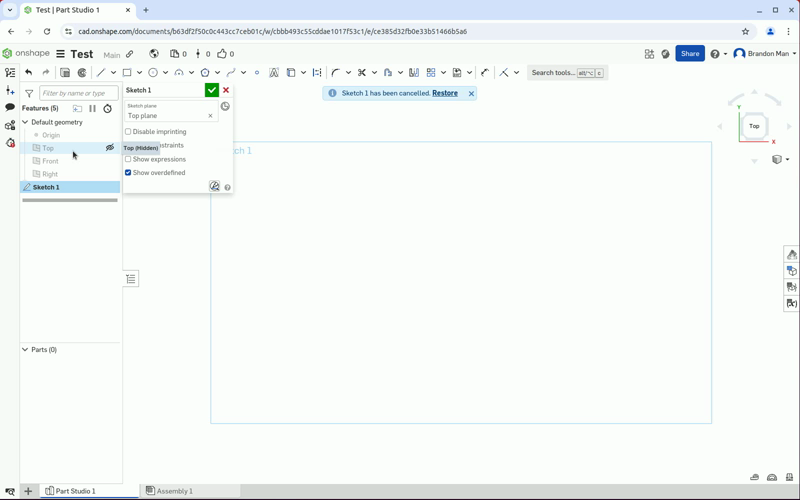
mouse_move(73, 352)
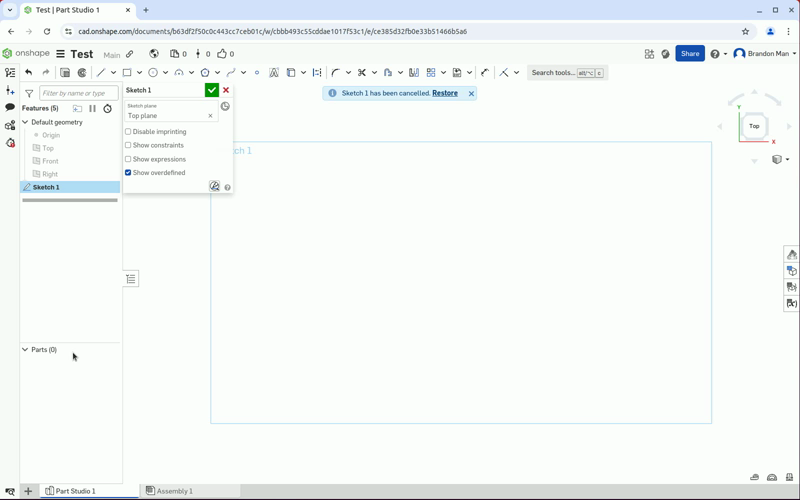
key(y)
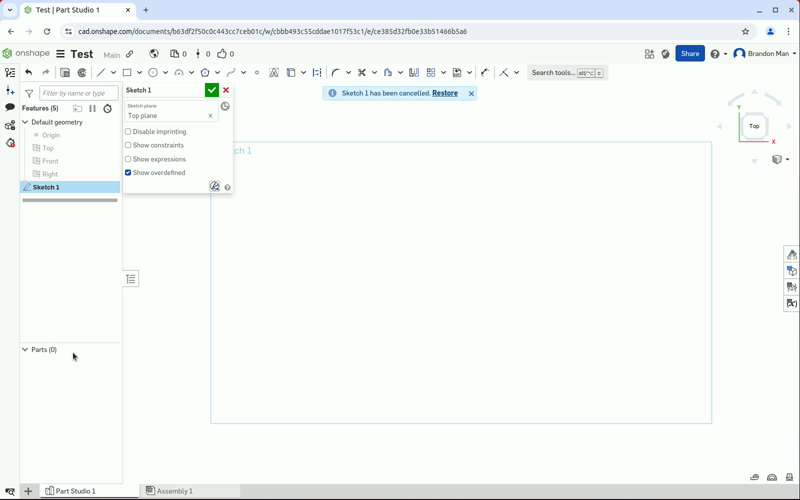
key(l)
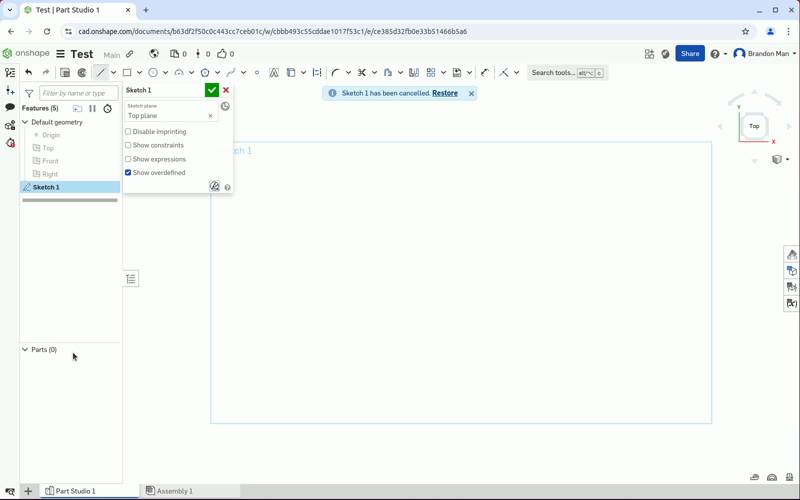
key_down(shift)
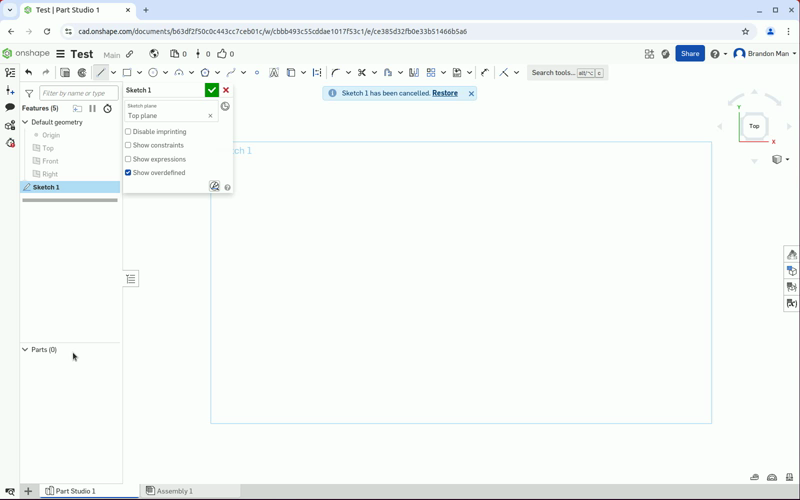
mouse_move(453, 395)
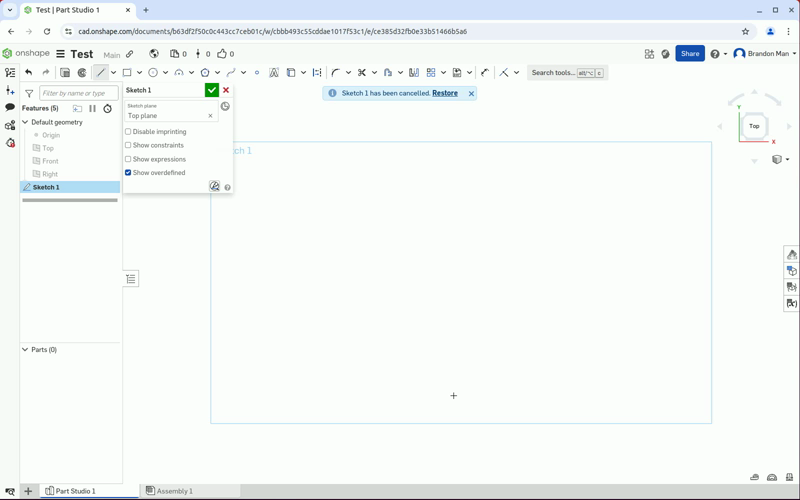
click(453, 395)
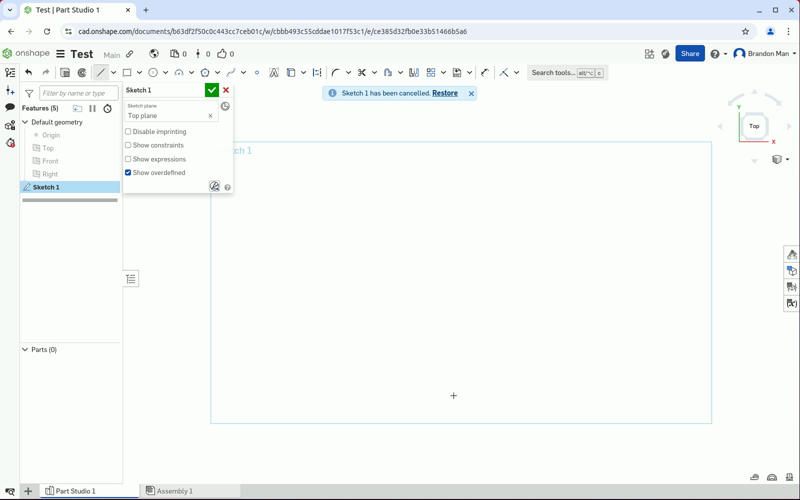
key_up(shift)
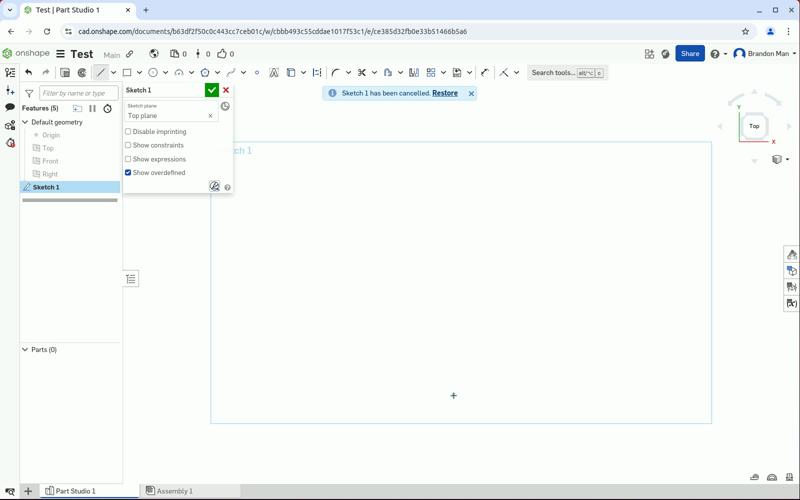
key_down(shift)
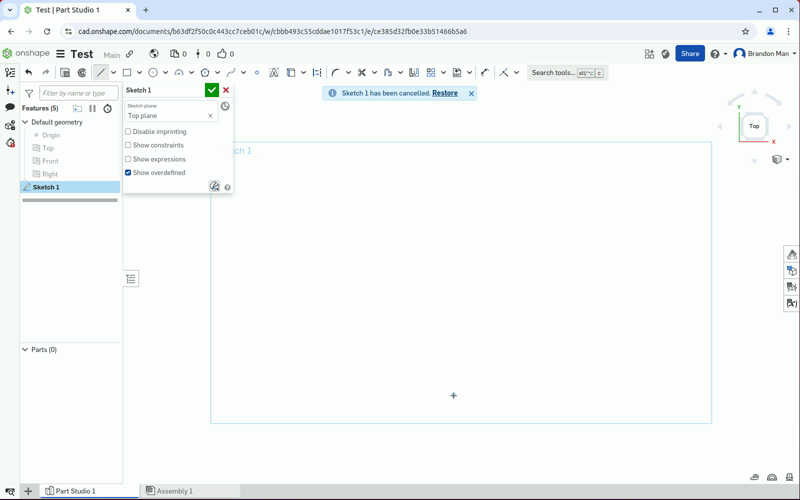
mouse_move(483, 395)
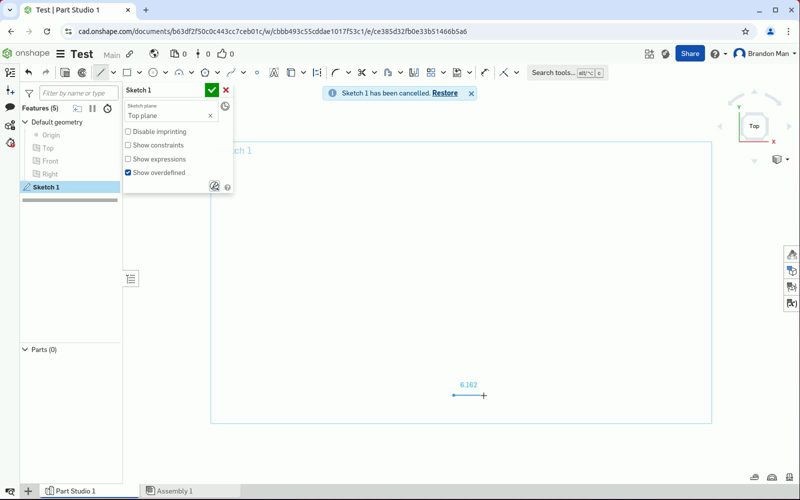
mouse_move(467, 395)
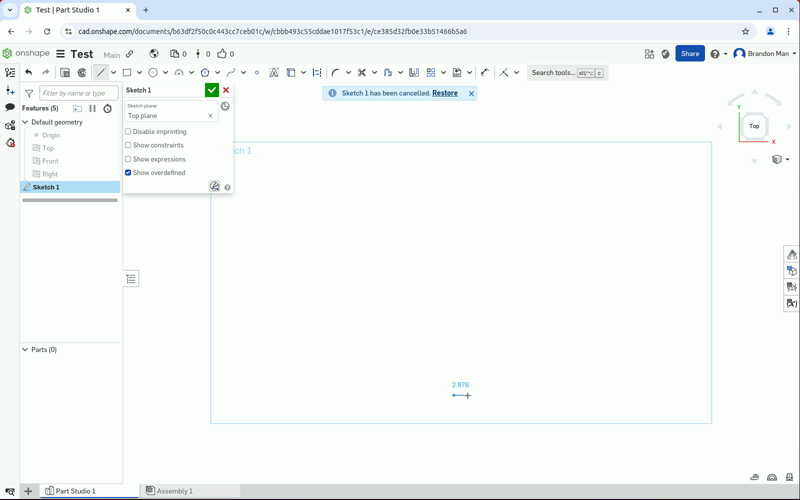
click(467, 395)
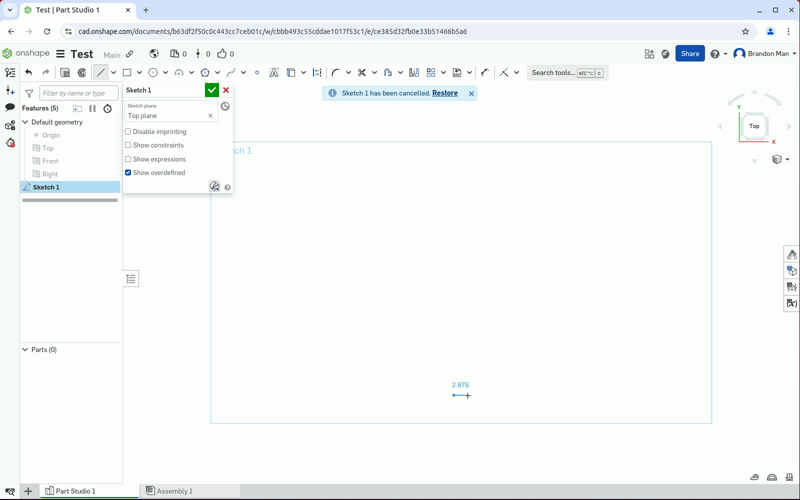
key_up(shift)
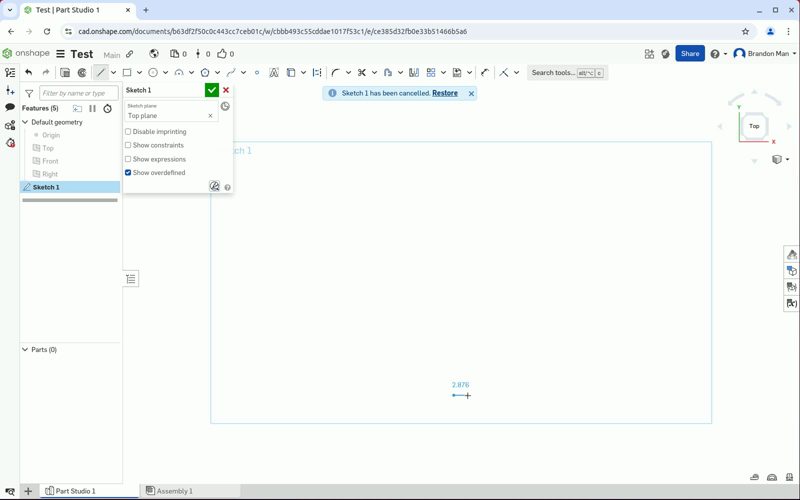
key_down(shift)
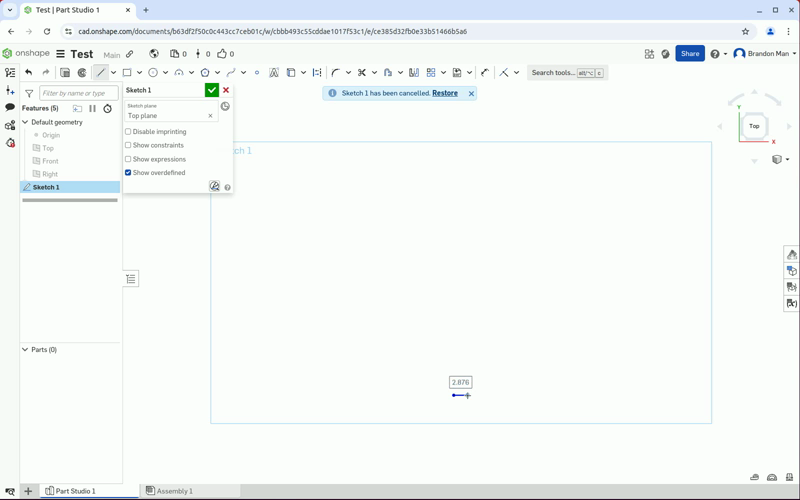
mouse_move(467, 171)
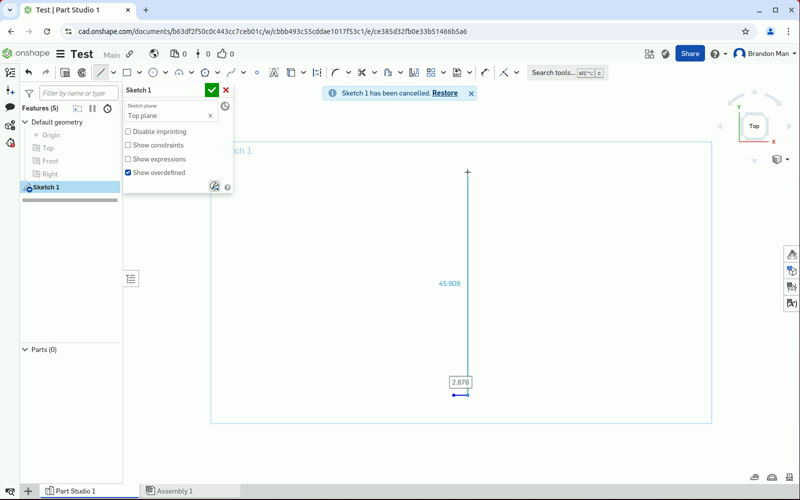
click(467, 171)
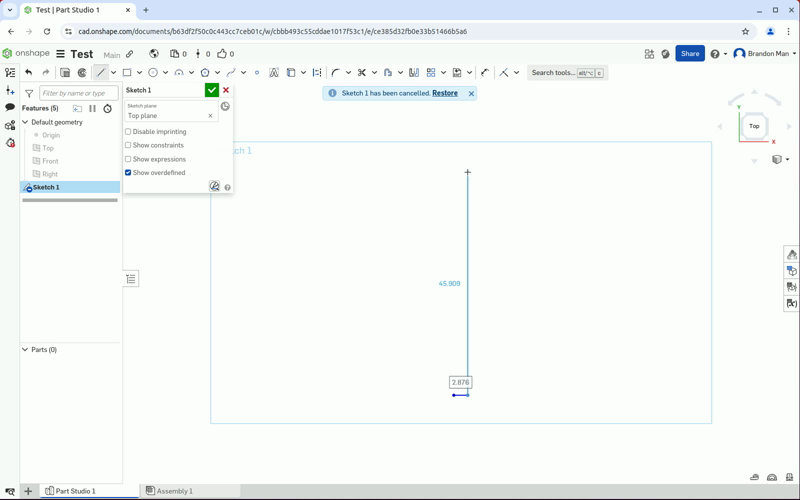
key_up(shift)
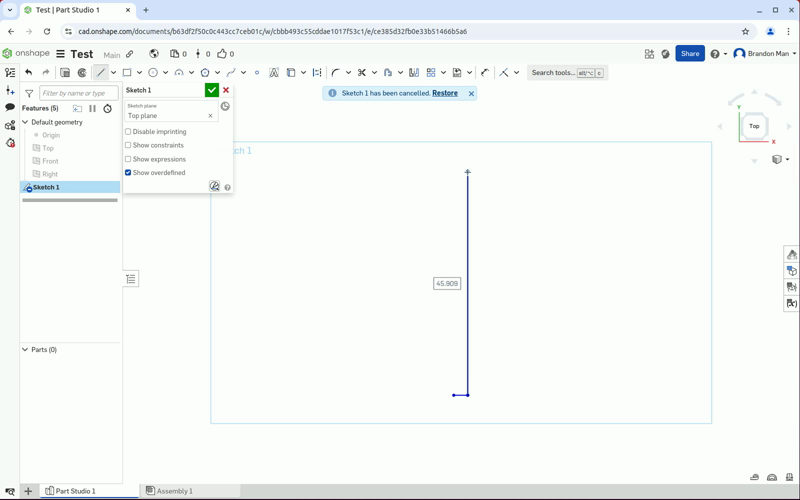
key_down(shift)
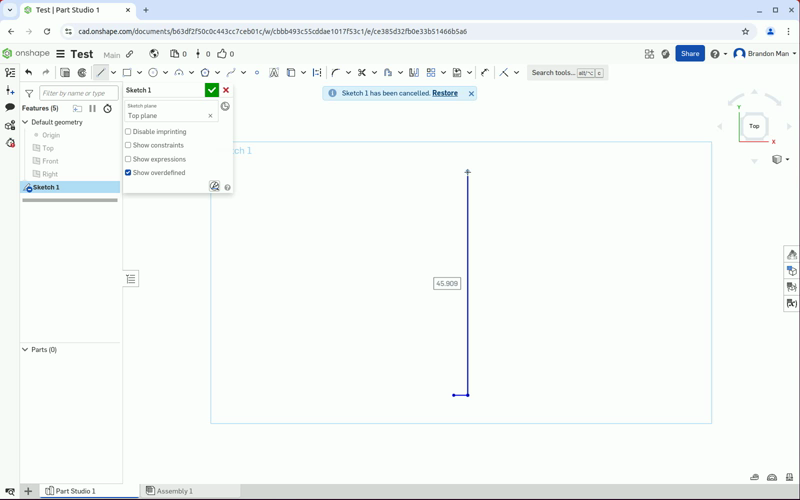
mouse_move(498, 171)
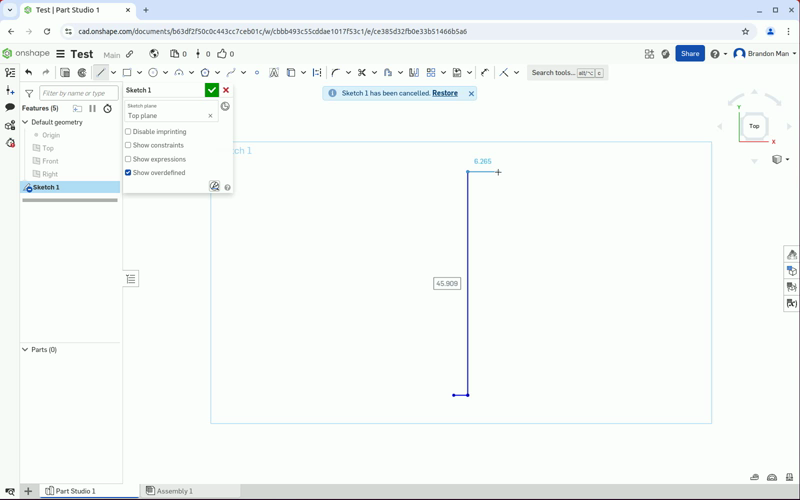
mouse_move(453, 171)
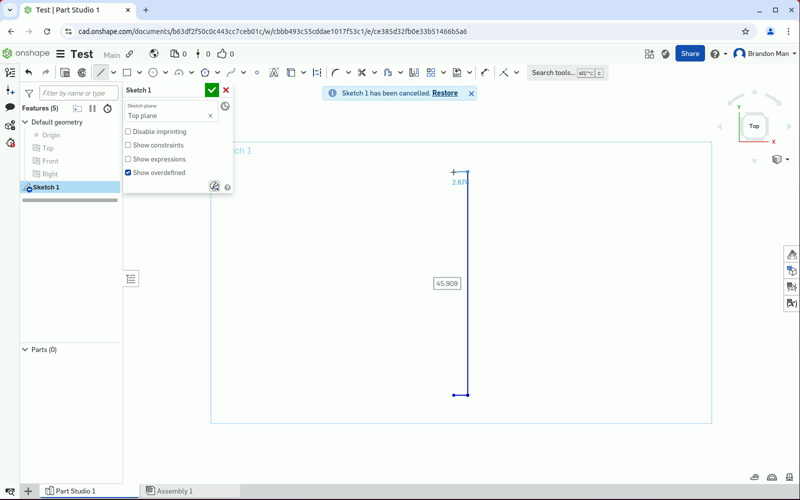
click(453, 171)
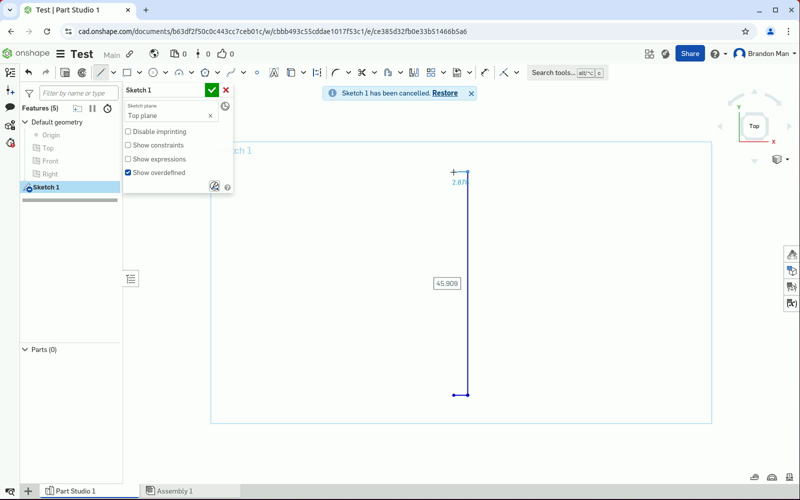
key_up(shift)
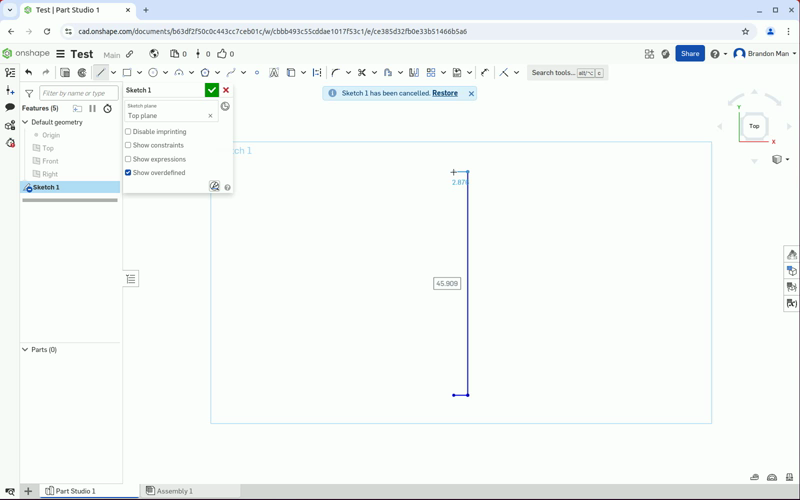
key_down(shift)
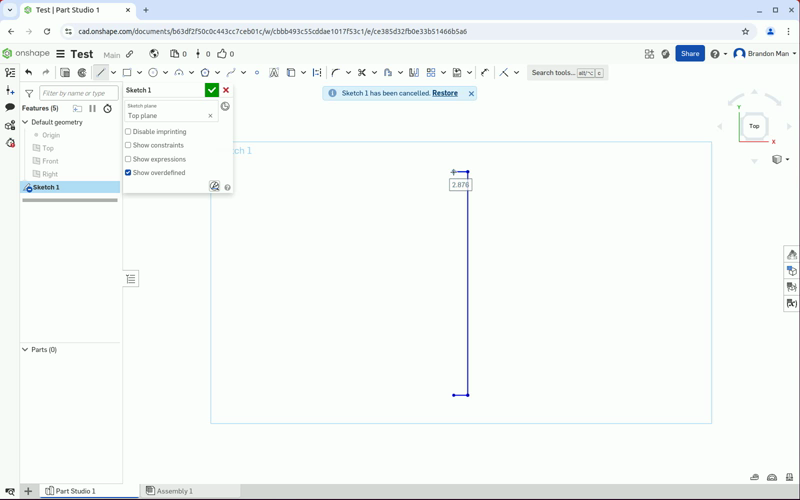
mouse_move(453, 395)
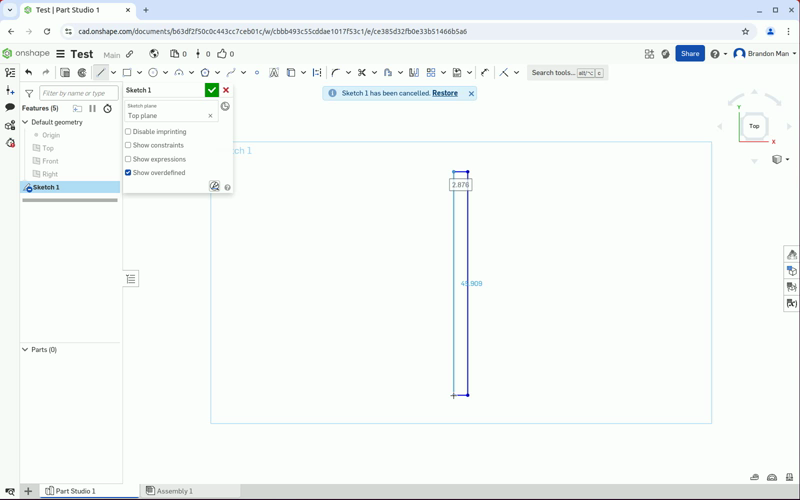
key_up(shift)
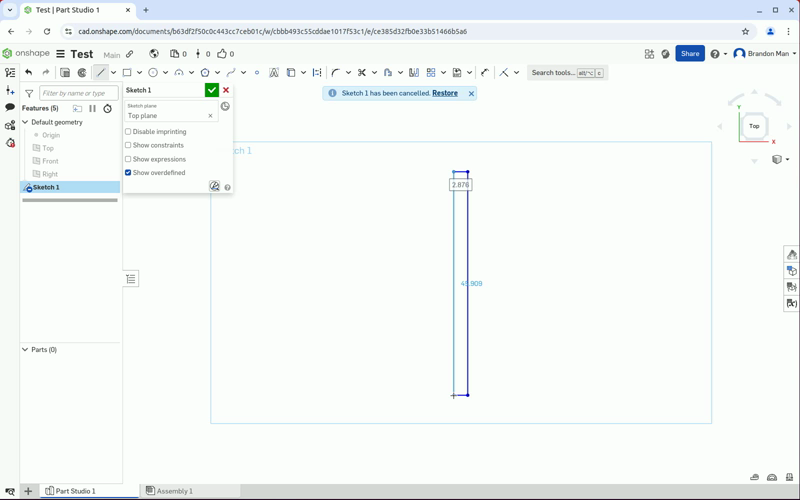
click(453, 395)
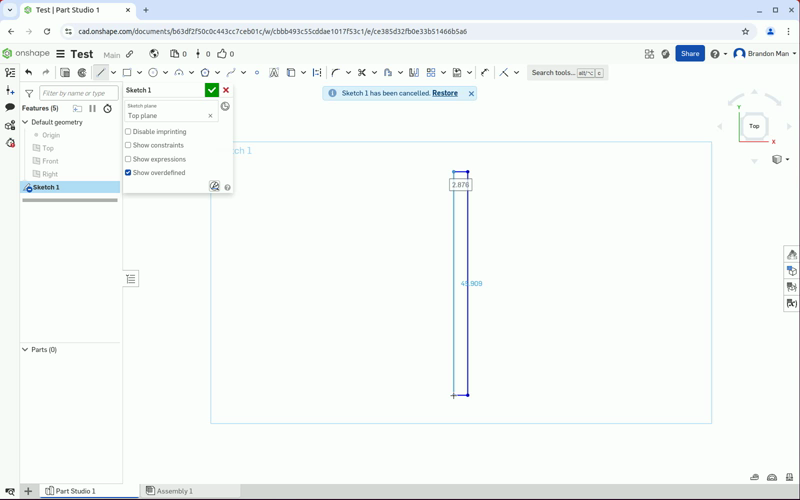
key(esc)
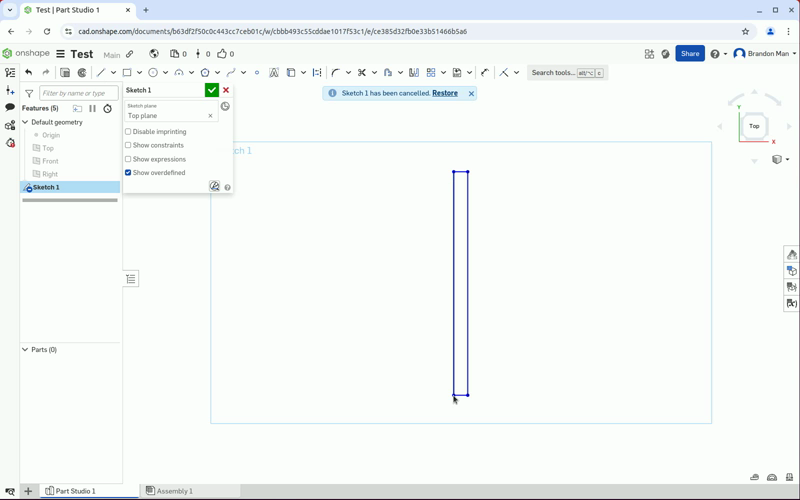
mouse_move(464, 285)
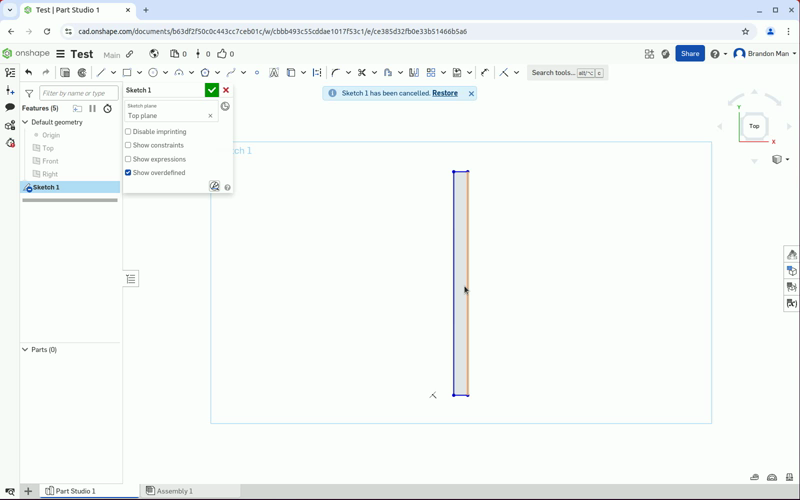
click(464, 285)
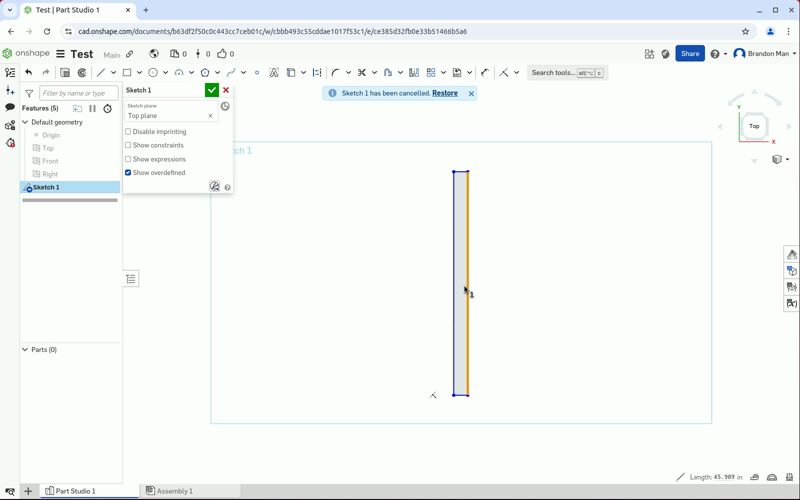
mouse_move(73, 352)
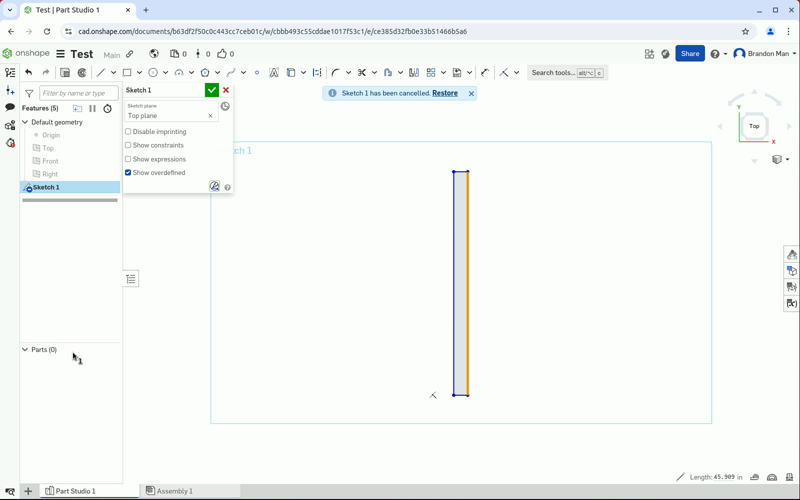
key(shift+y)
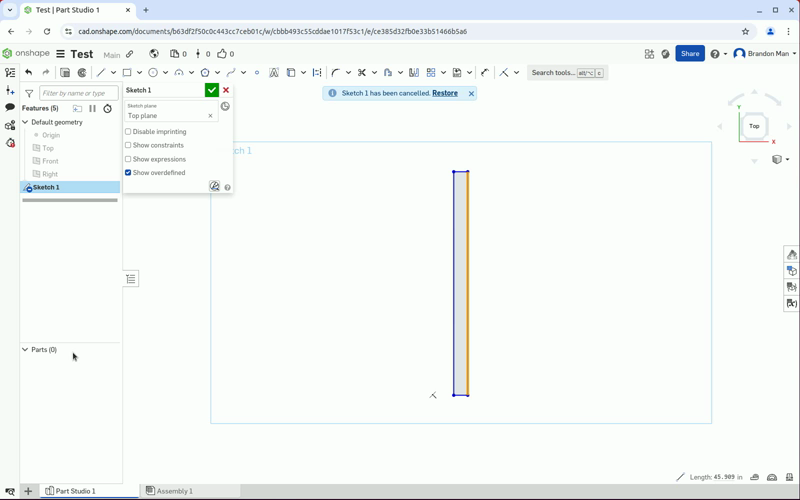
key(shift+e)
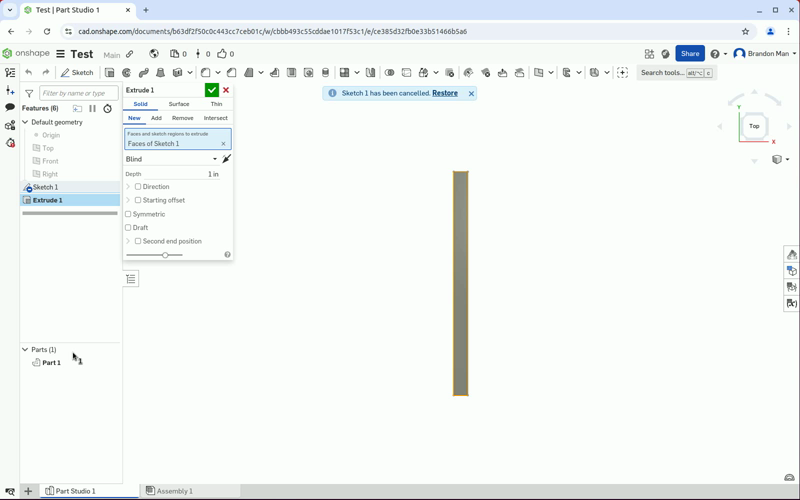
mouse_move(143, 106)
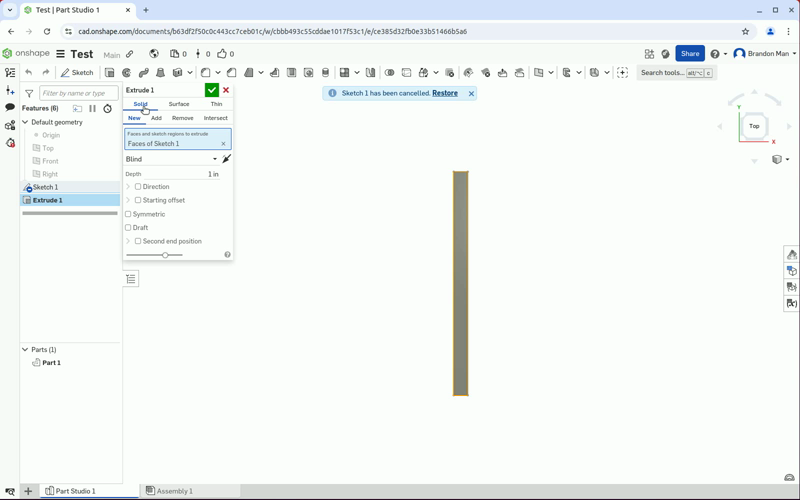
click(143, 106)
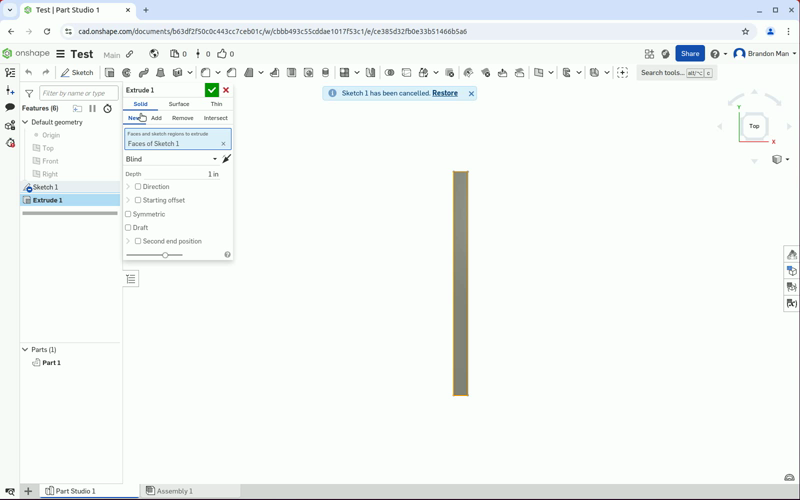
mouse_move(137, 120)
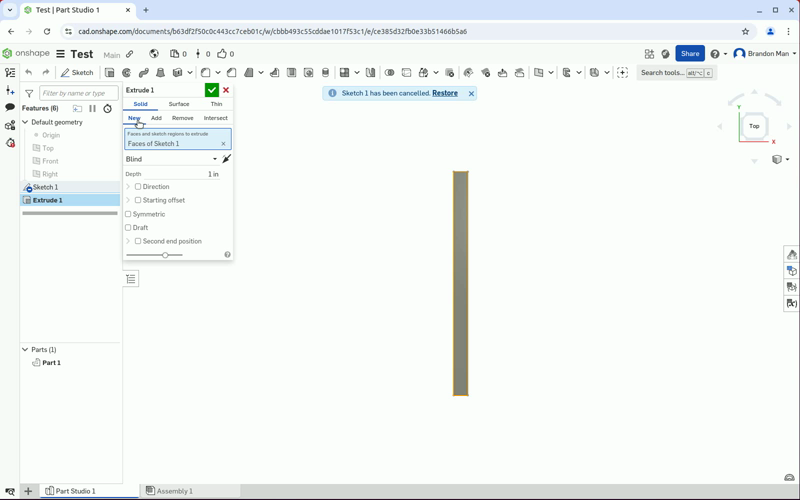
click(137, 120)
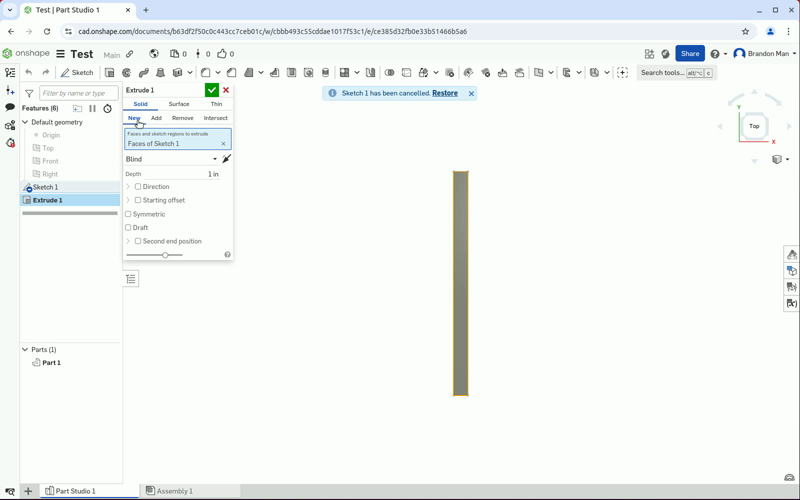
key(tab, 4)
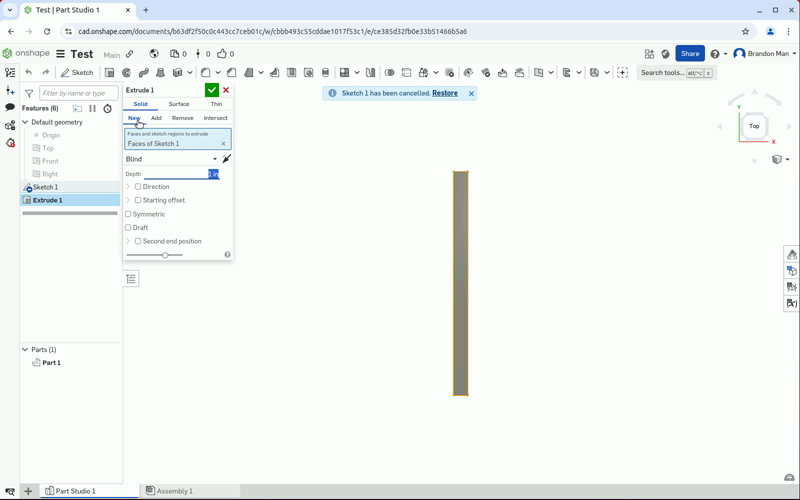
text(0.481)
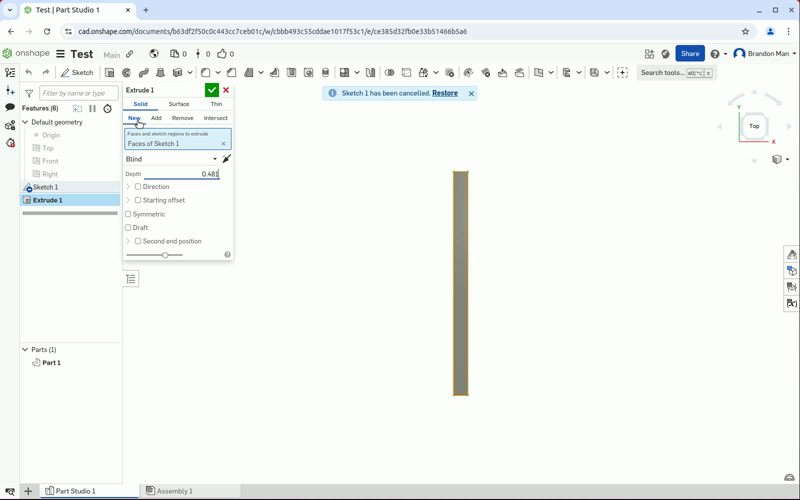
key(enter)
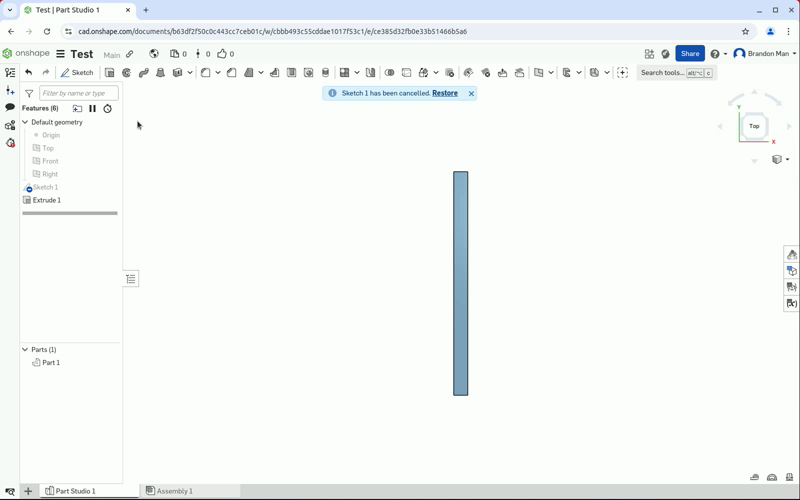
key(shift+h)
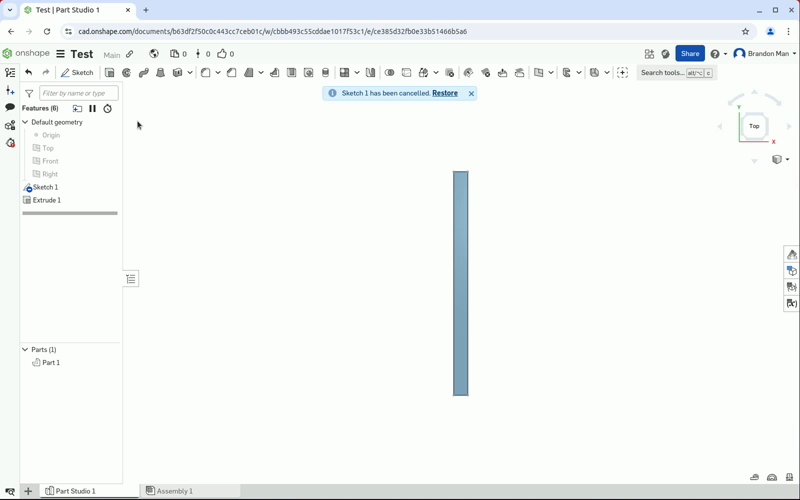
key(shift+h)
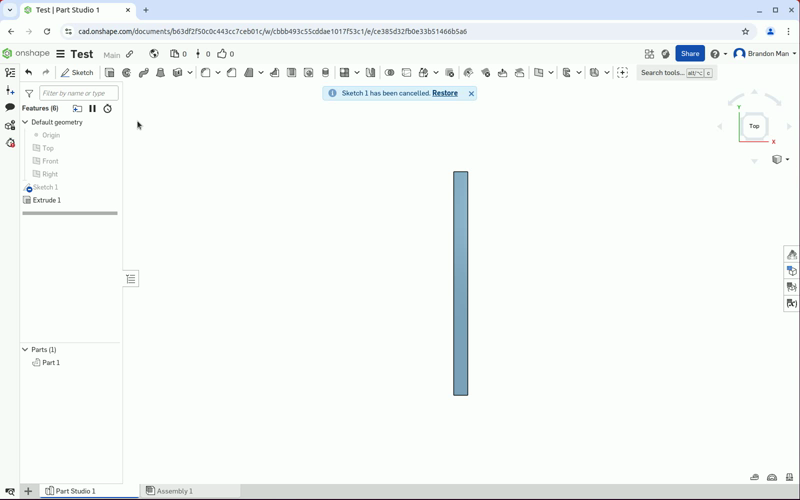
mouse_move(73, 189)
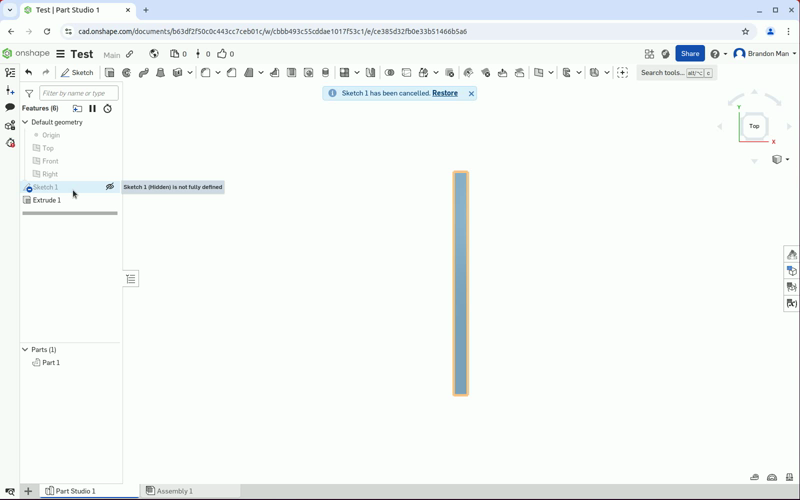
click(73, 189)
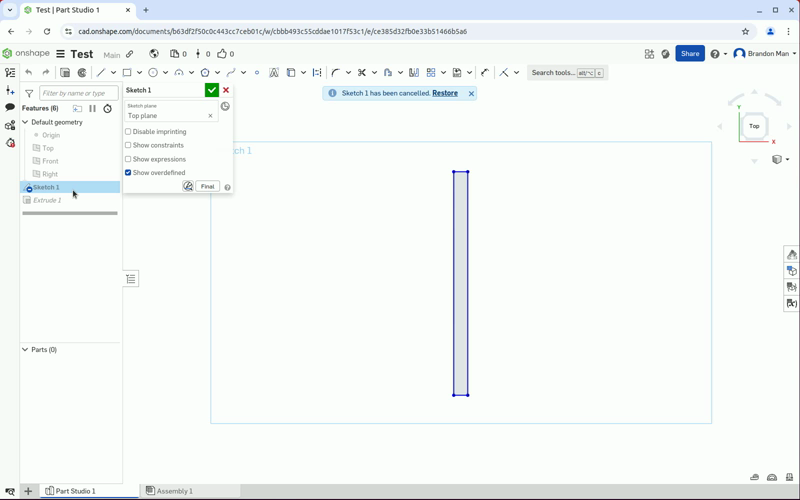
mouse_move(229, 92)
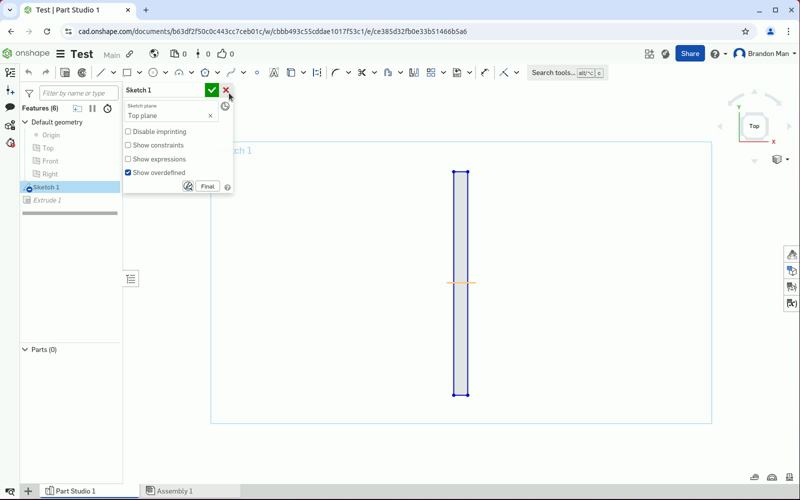
click(229, 92)
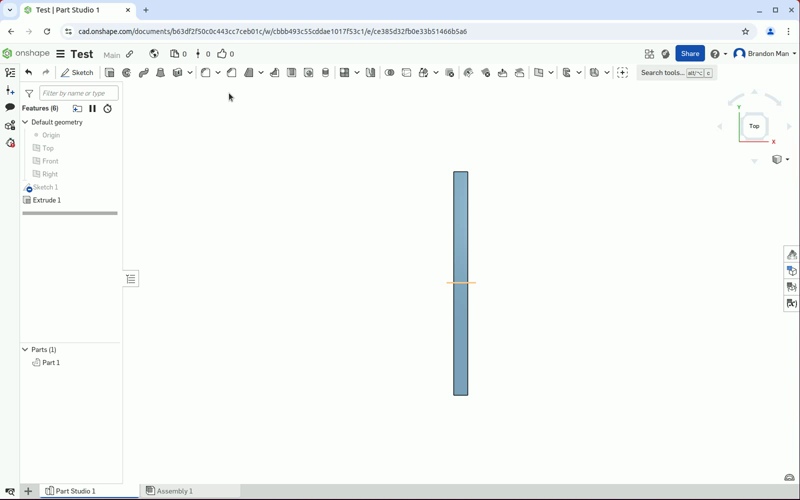
mouse_move(541, 75)
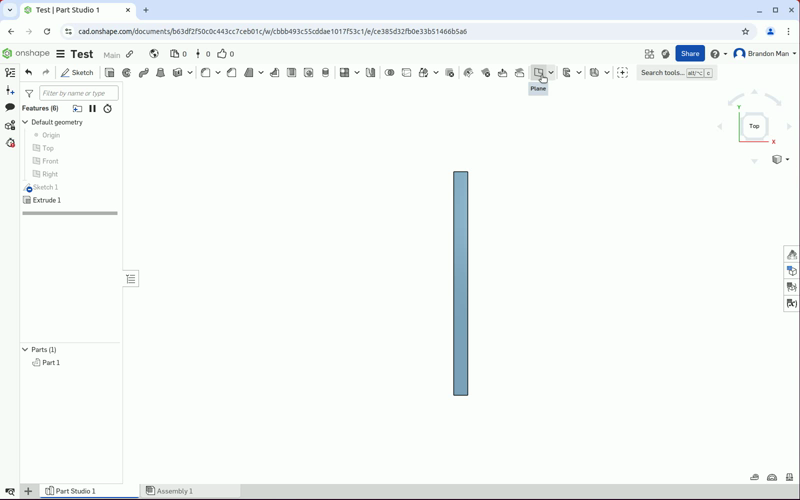
click(541, 75)
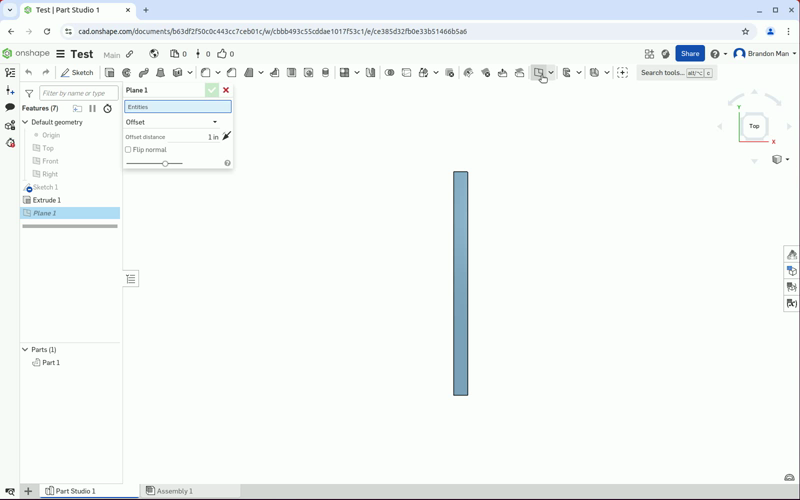
mouse_move(73, 150)
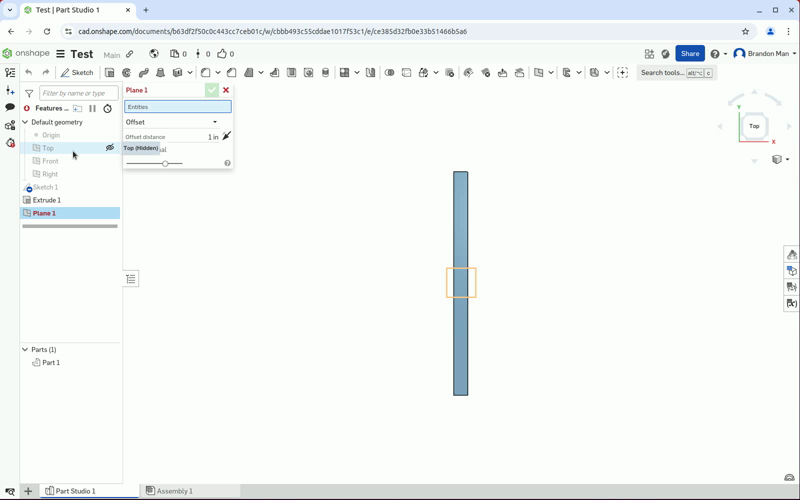
click(73, 150)
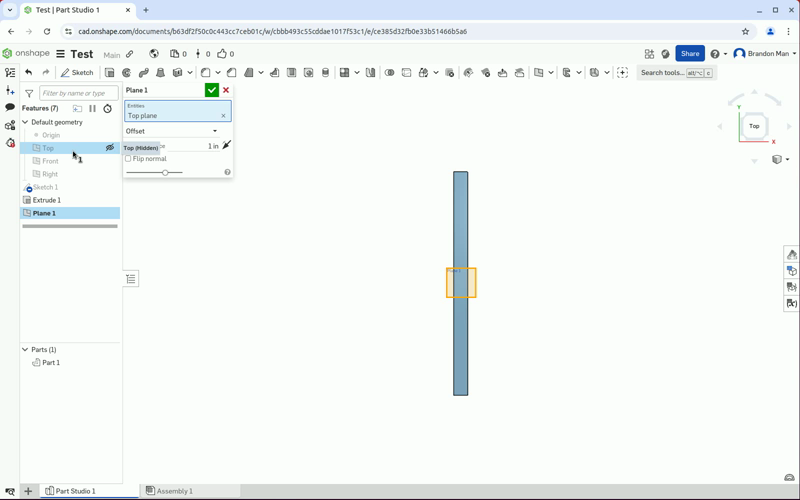
key(tab, 2)
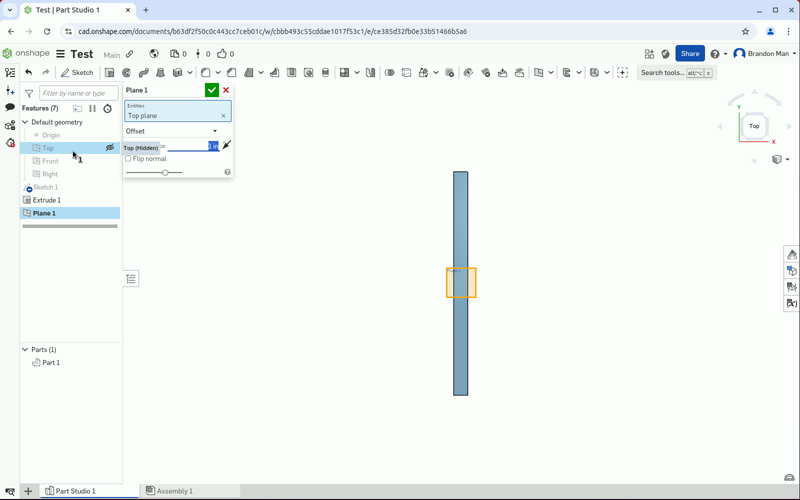
text(0.493)
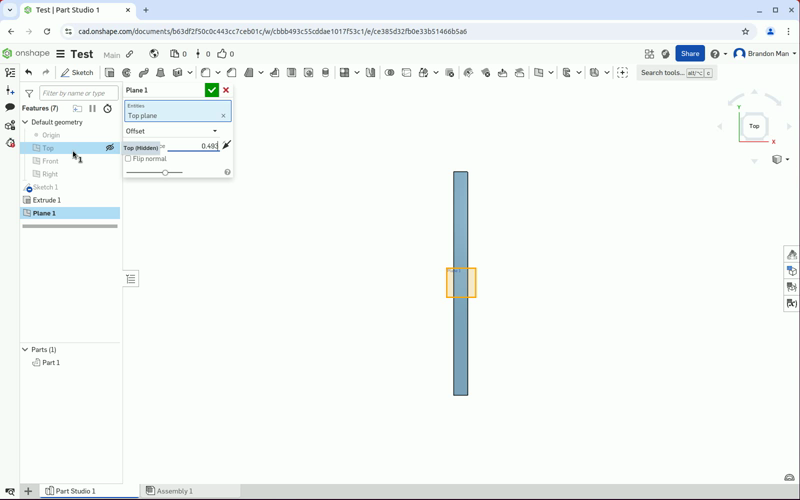
key(enter, 2)
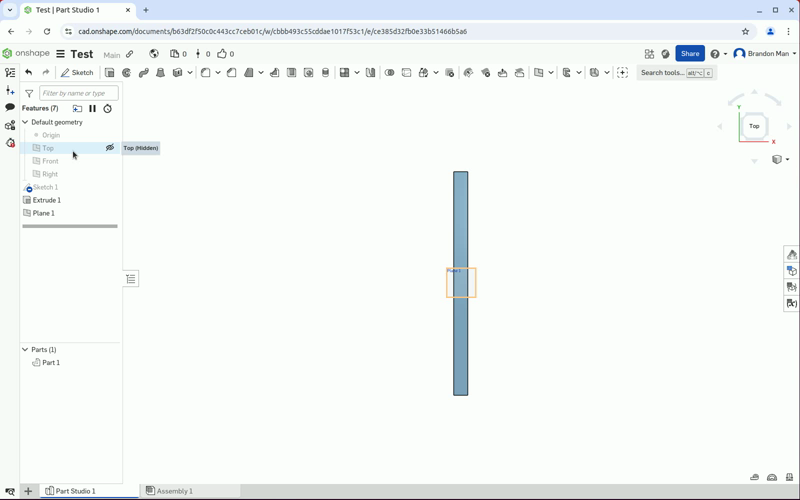
key(shift+s)
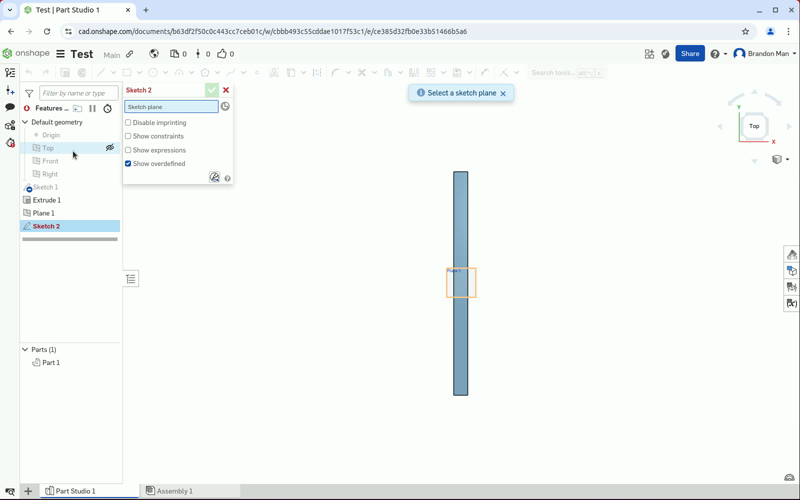
mouse_move(73, 215)
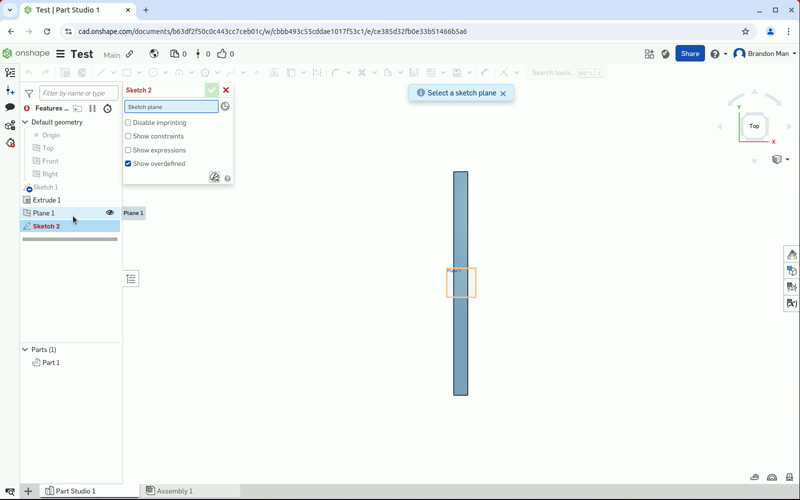
click(73, 215)
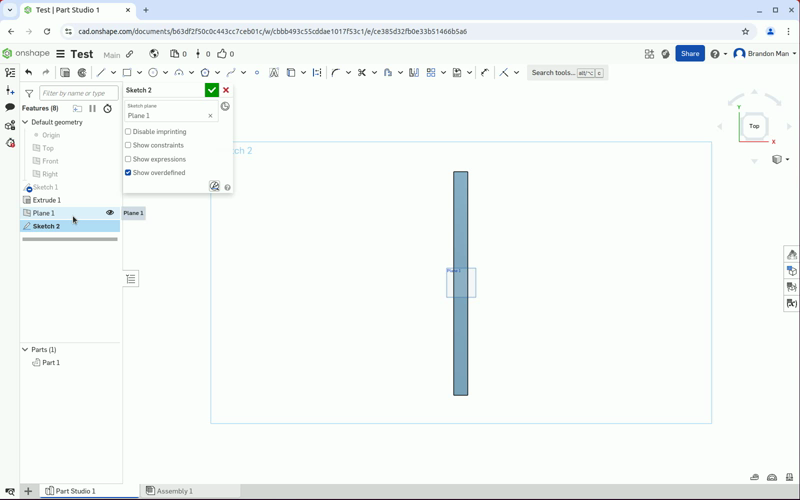
mouse_move(73, 352)
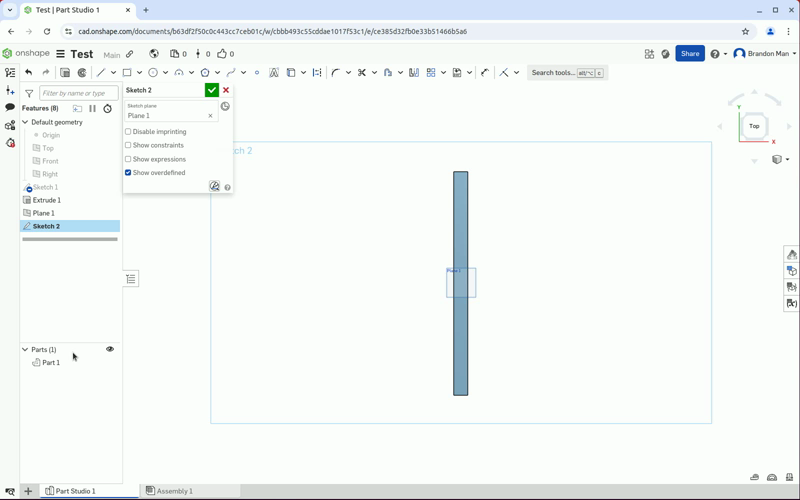
key(y)
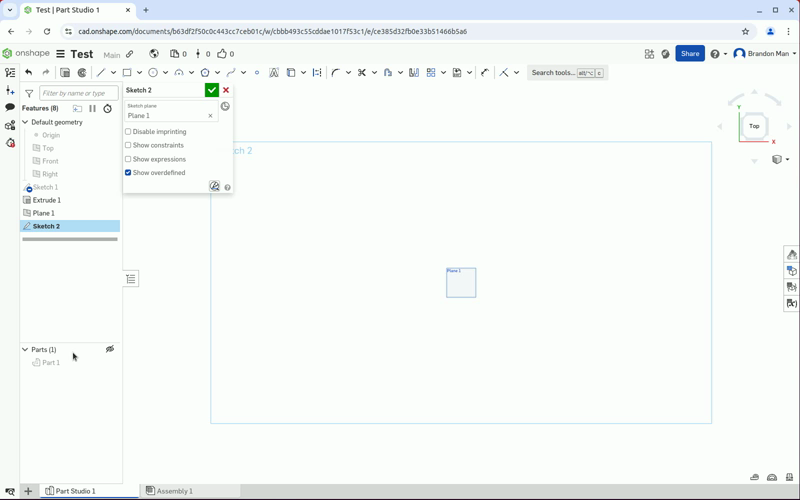
key(l)
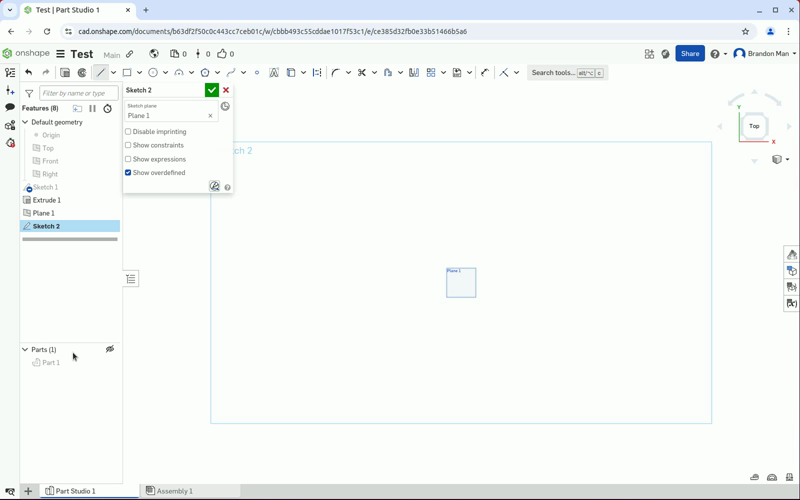
key_down(shift)
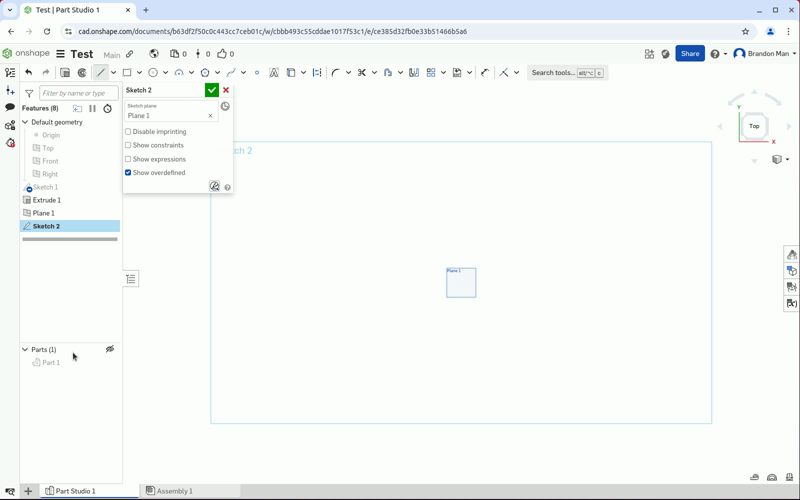
mouse_move(453, 178)
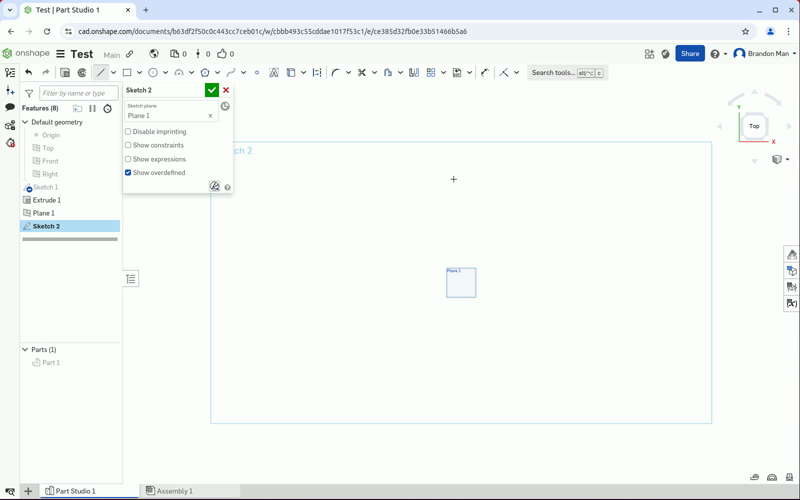
click(453, 178)
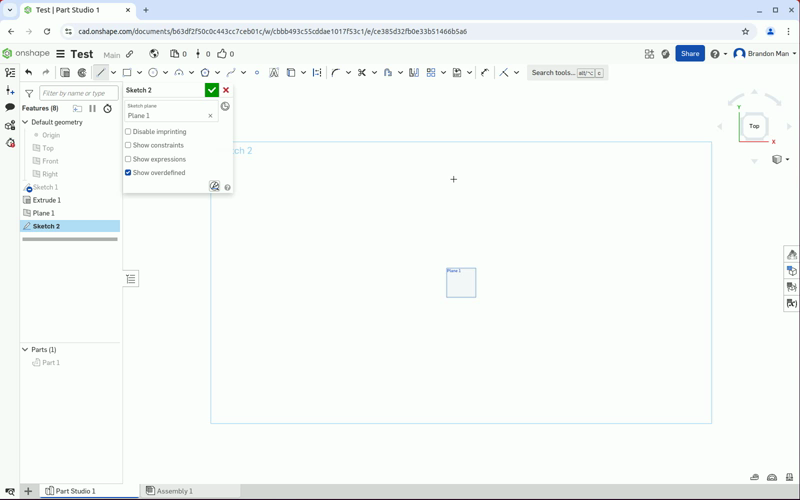
key_up(shift)
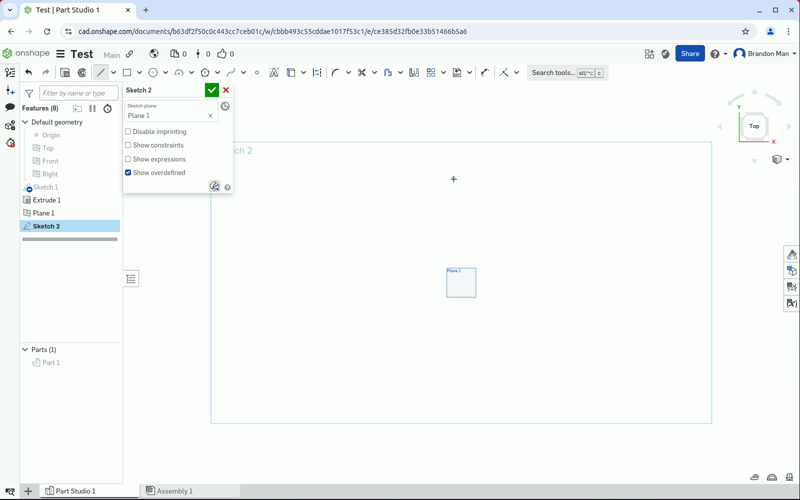
key_down(shift)
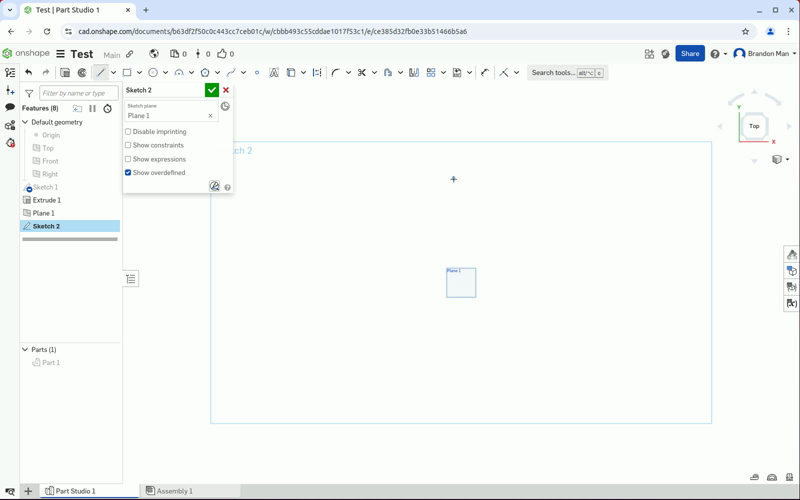
mouse_move(483, 178)
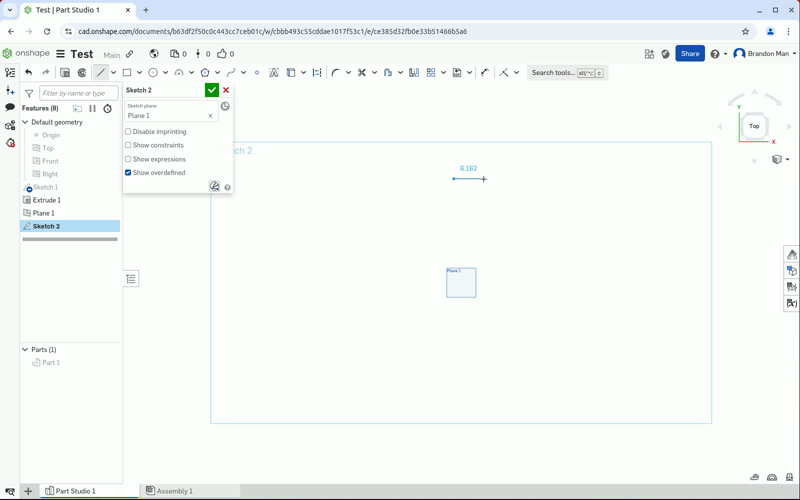
mouse_move(468, 178)
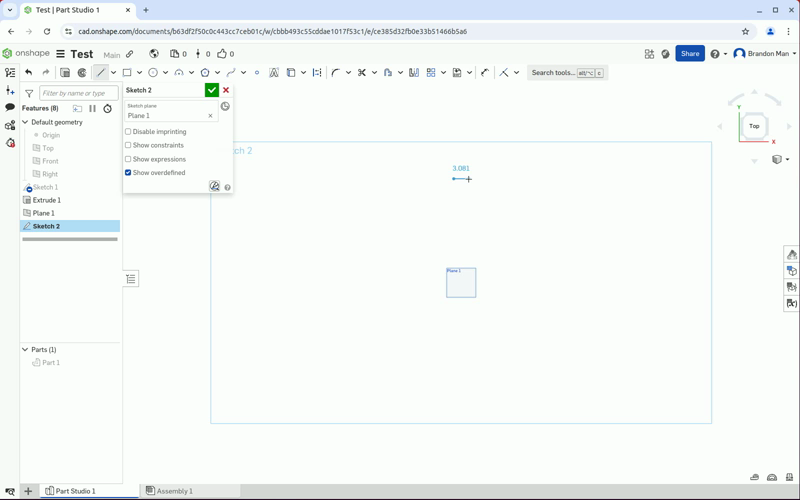
click(468, 178)
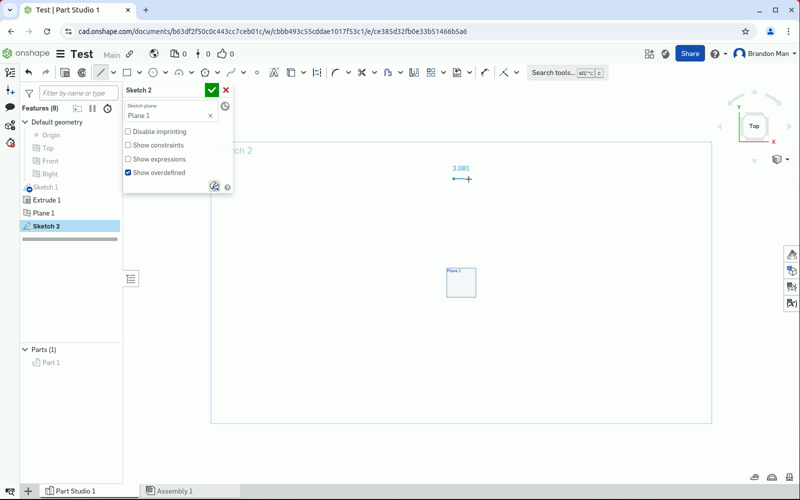
key_up(shift)
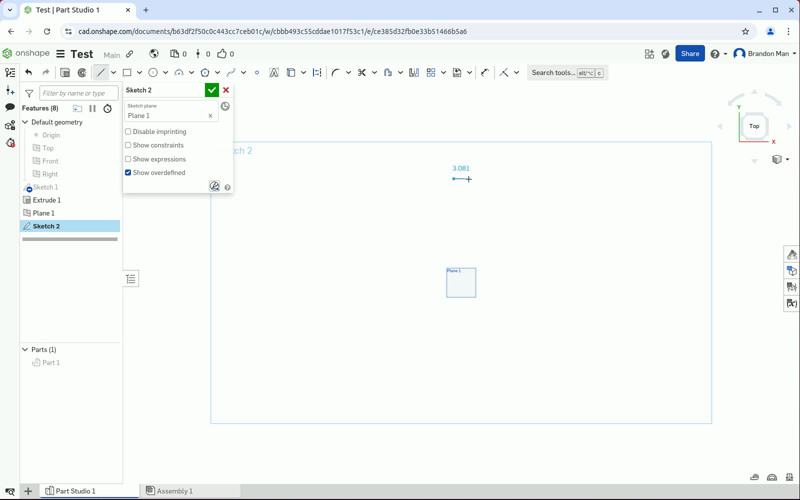
key_down(shift)
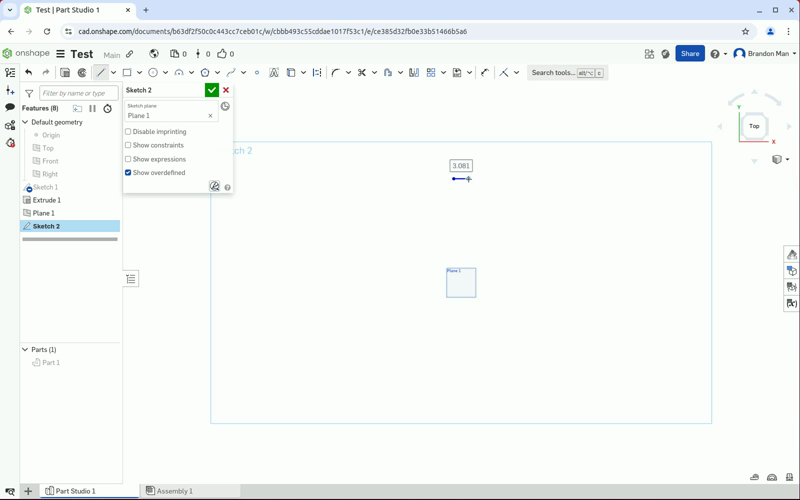
mouse_move(498, 178)
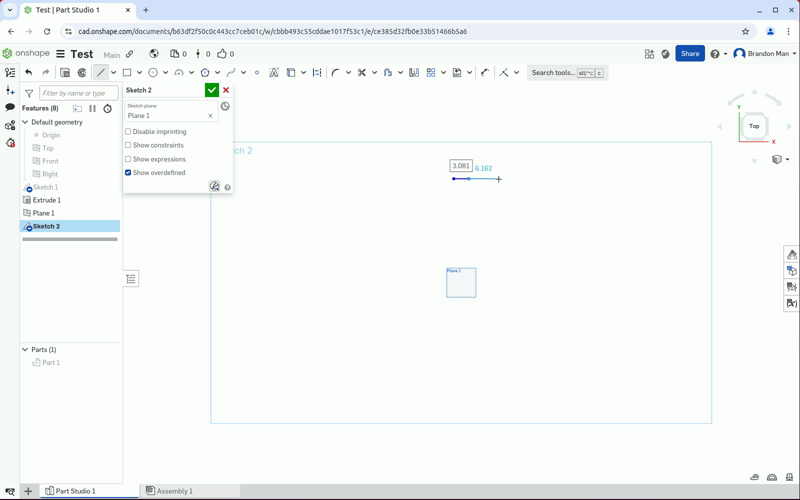
mouse_move(468, 170)
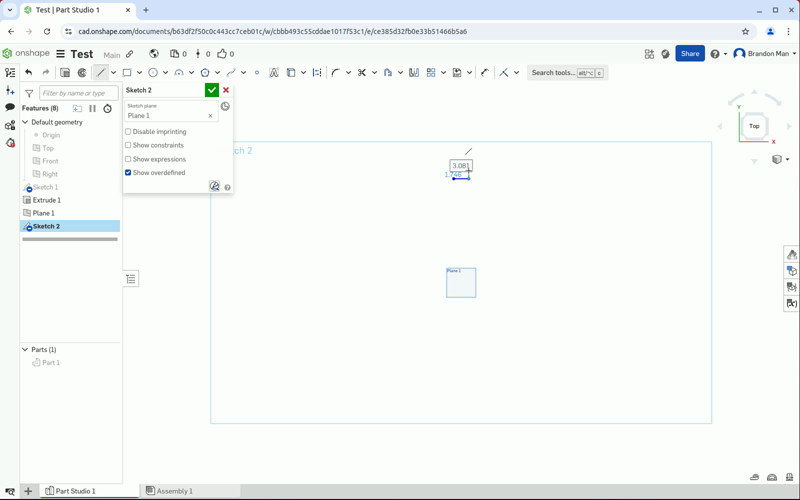
click(468, 170)
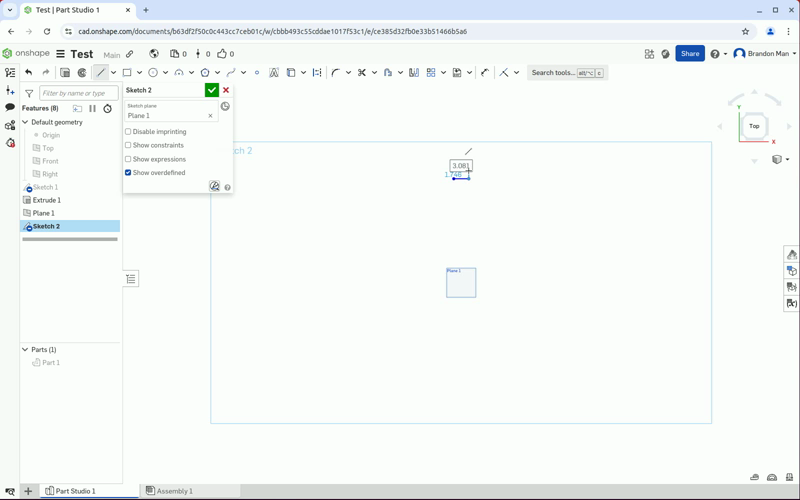
key_up(shift)
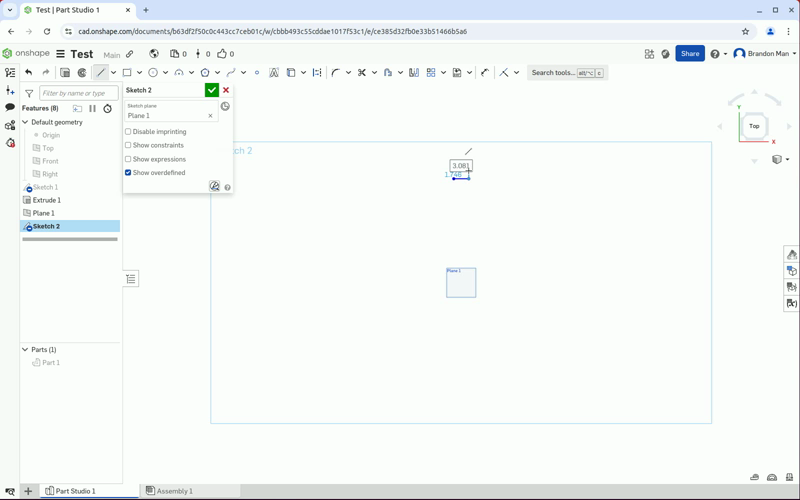
key_down(shift)
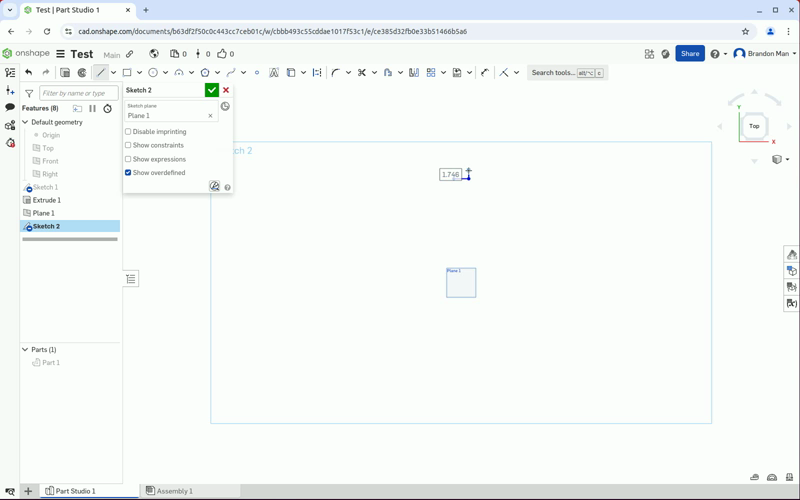
mouse_move(498, 170)
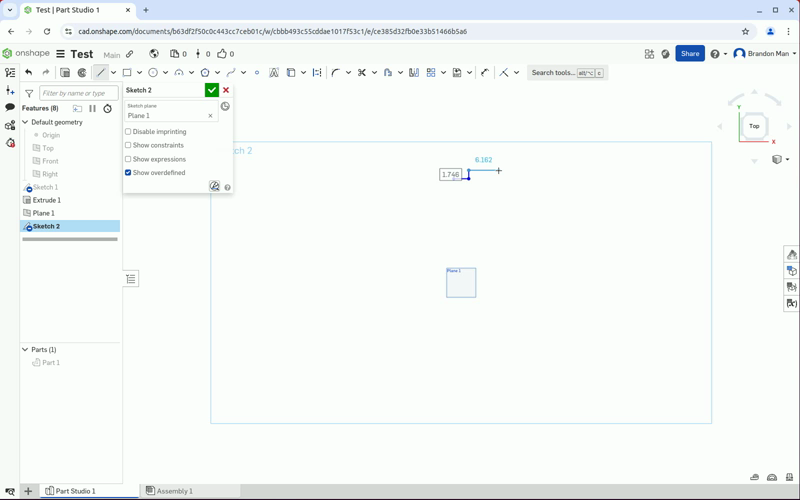
mouse_move(453, 170)
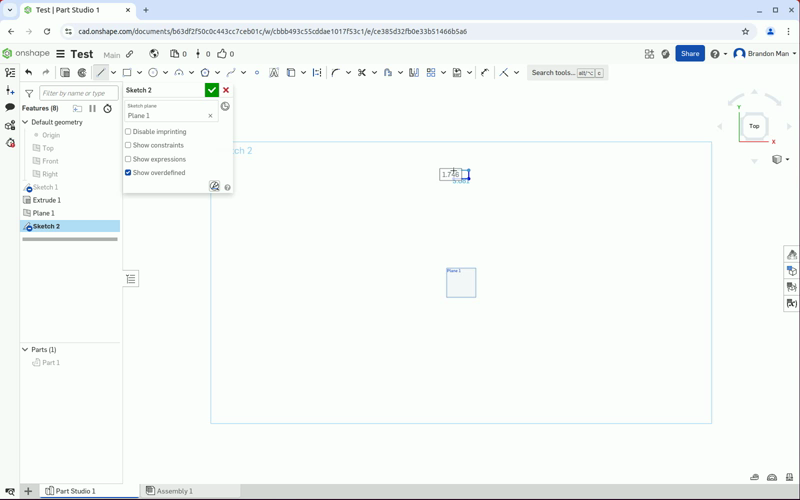
click(453, 170)
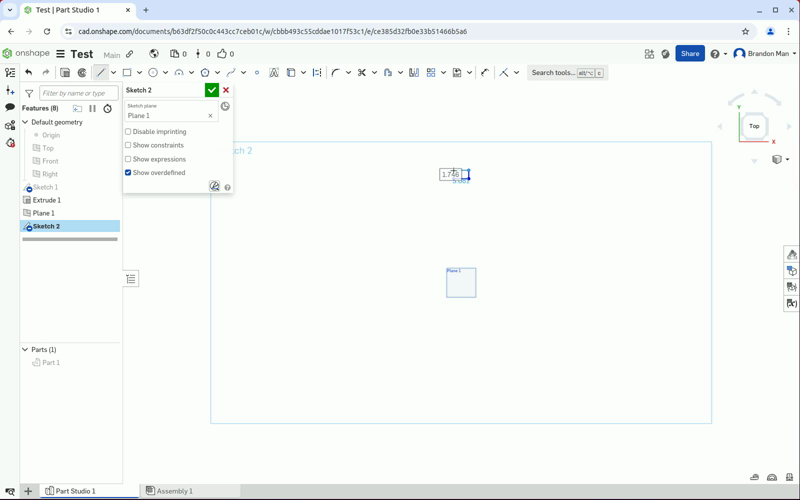
key_up(shift)
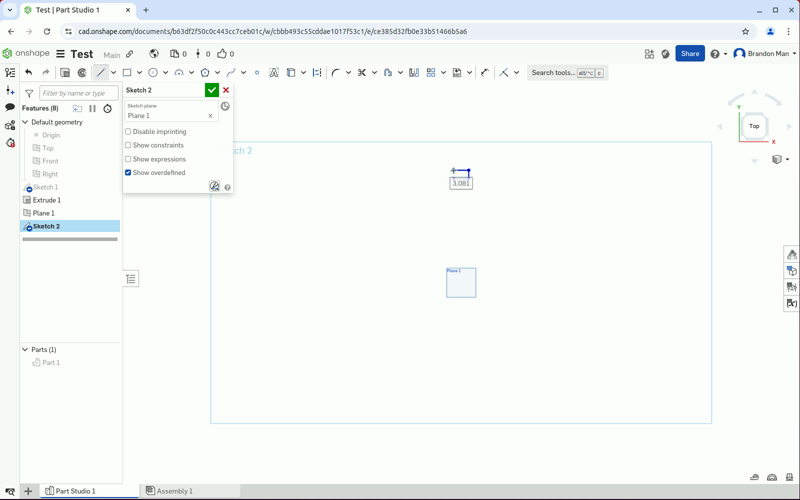
mouse_move(483, 170)
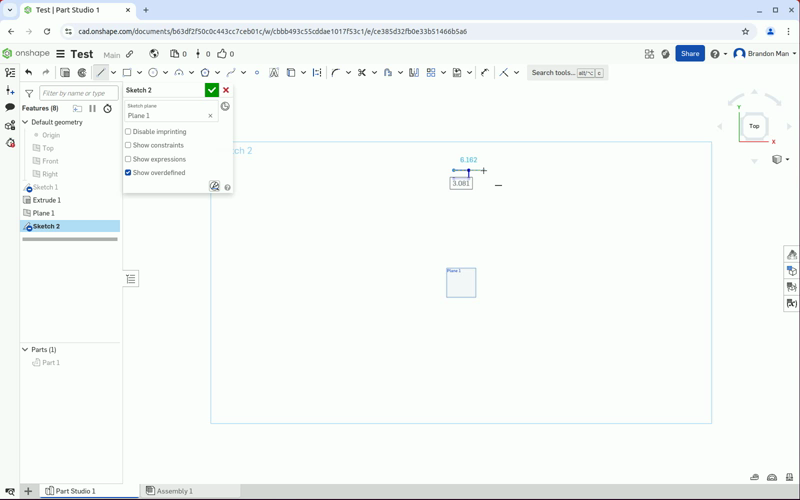
key_down(shift)
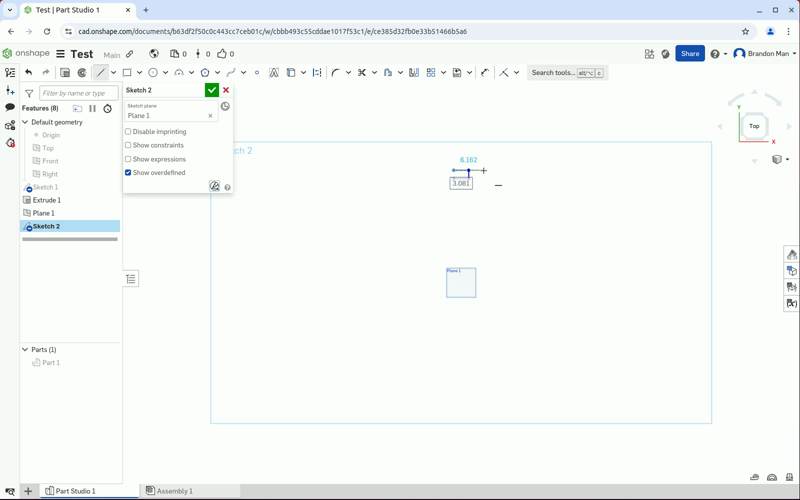
mouse_move(453, 178)
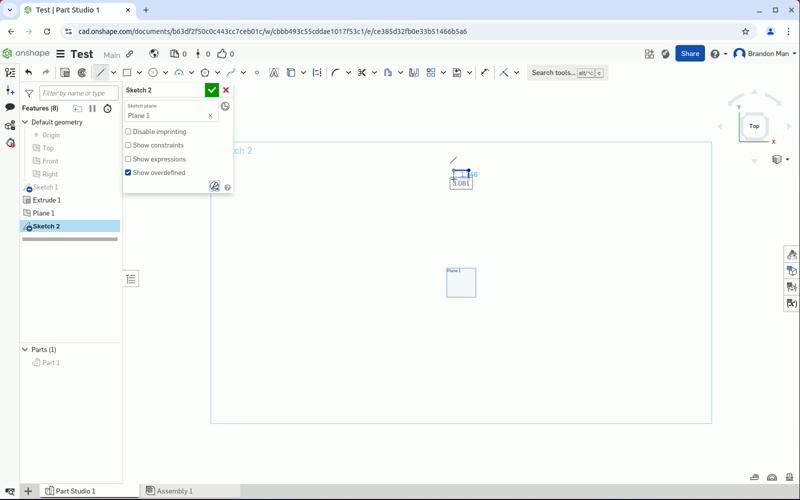
key_up(shift)
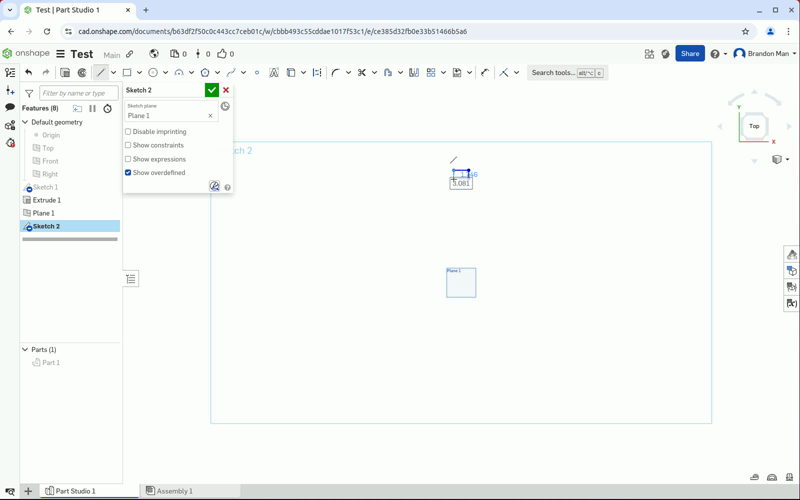
click(453, 178)
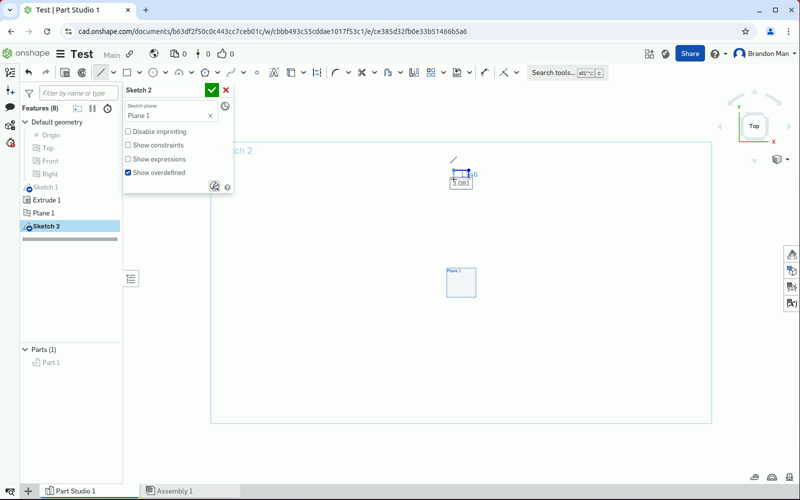
key(esc)
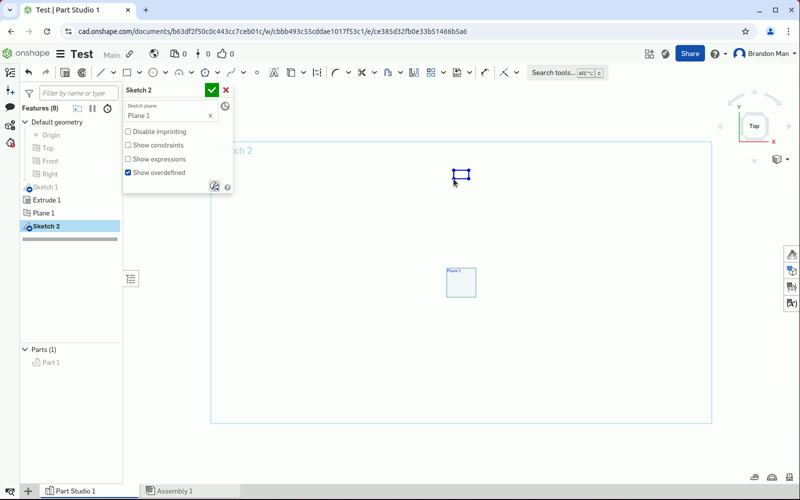
mouse_move(465, 176)
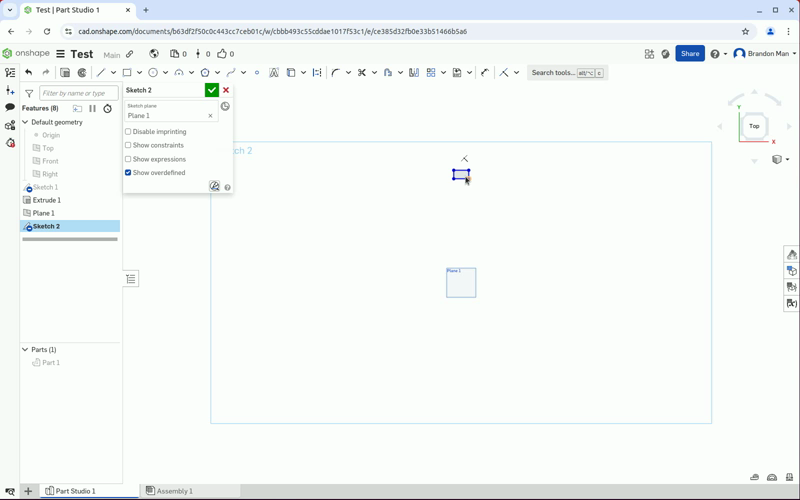
scroll(6)
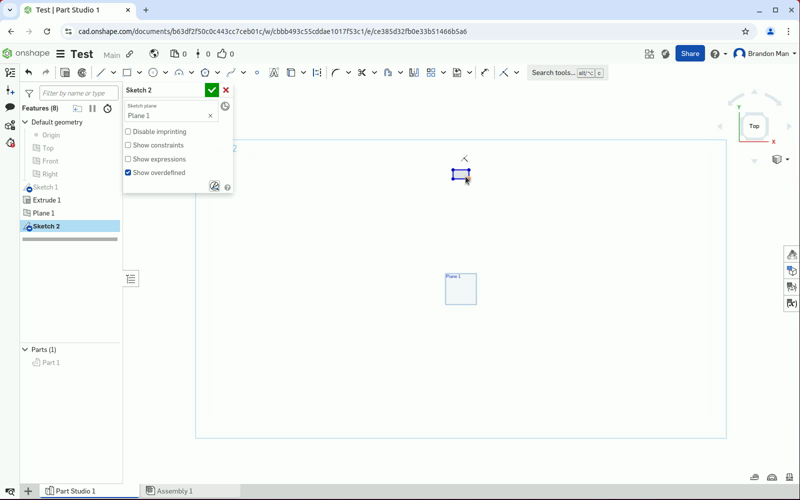
scroll(6)
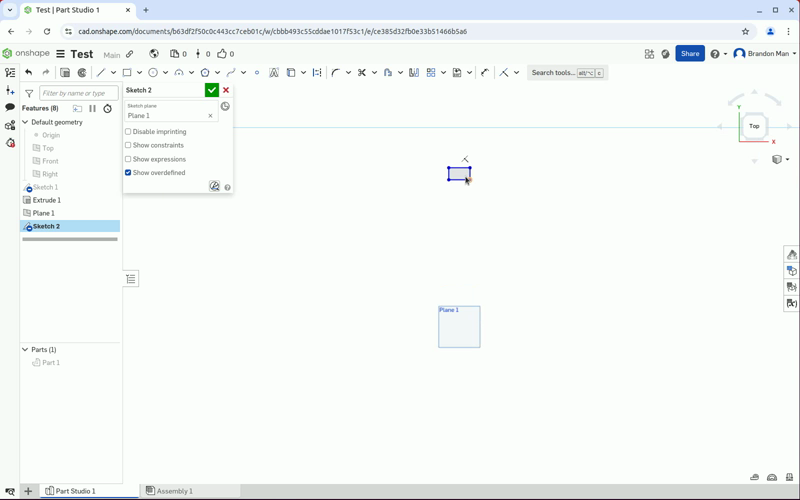
scroll(6)
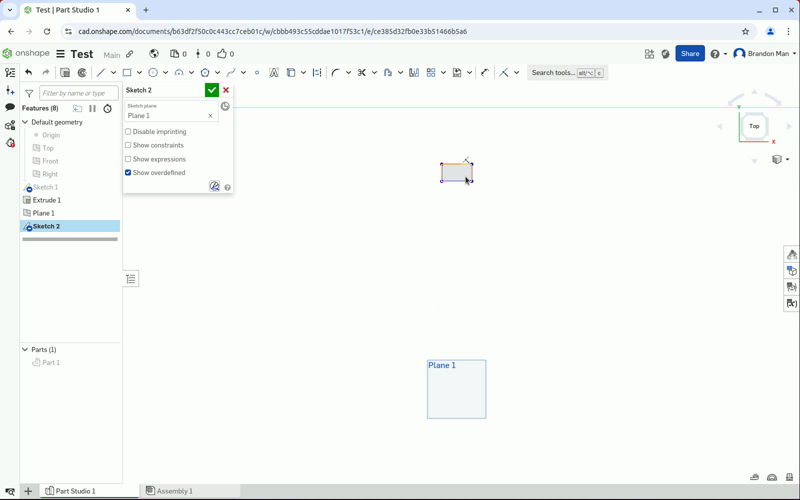
scroll(6)
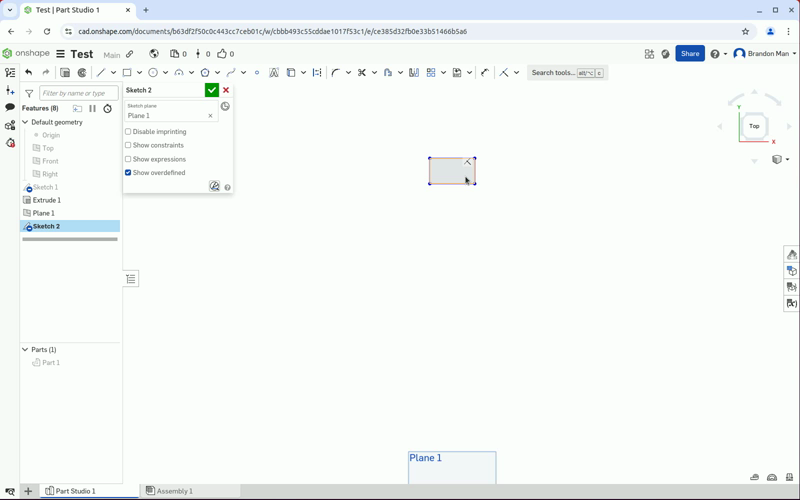
scroll(6)
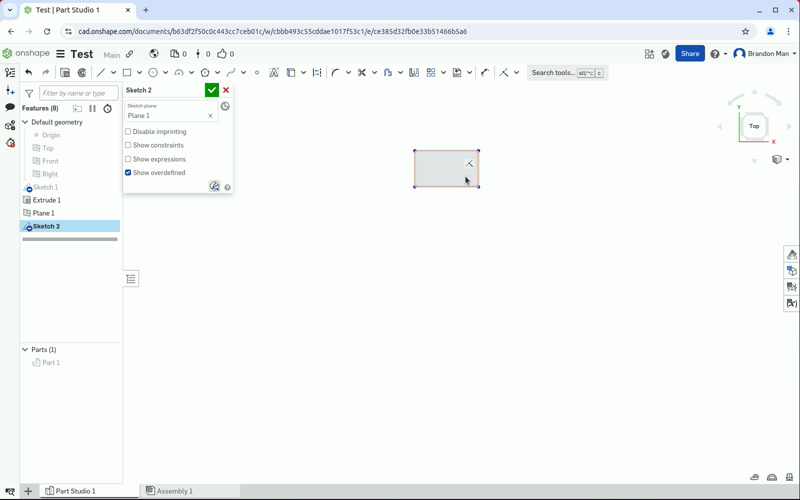
scroll(6)
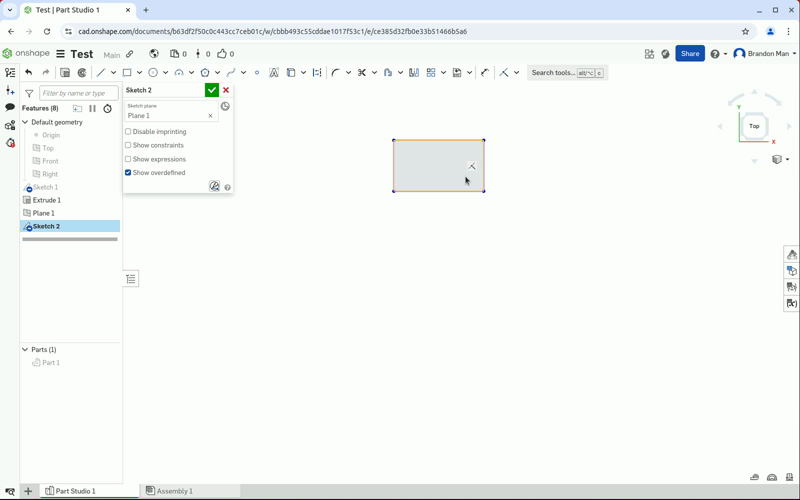
scroll(6)
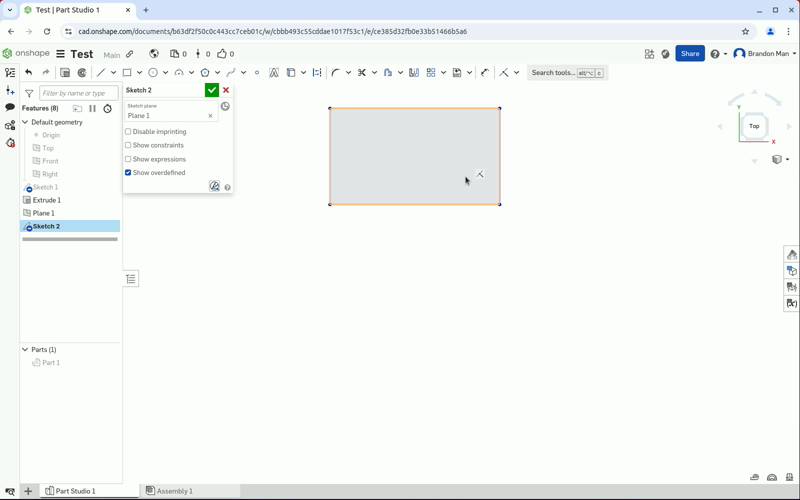
click(465, 176)
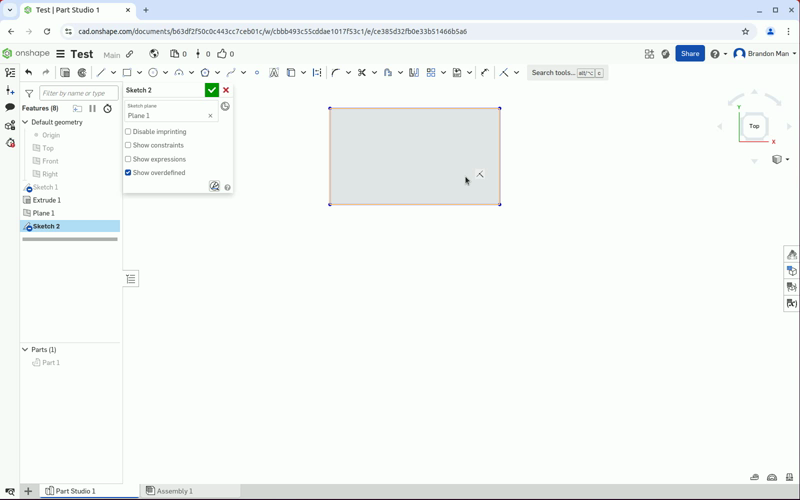
scroll(-6)
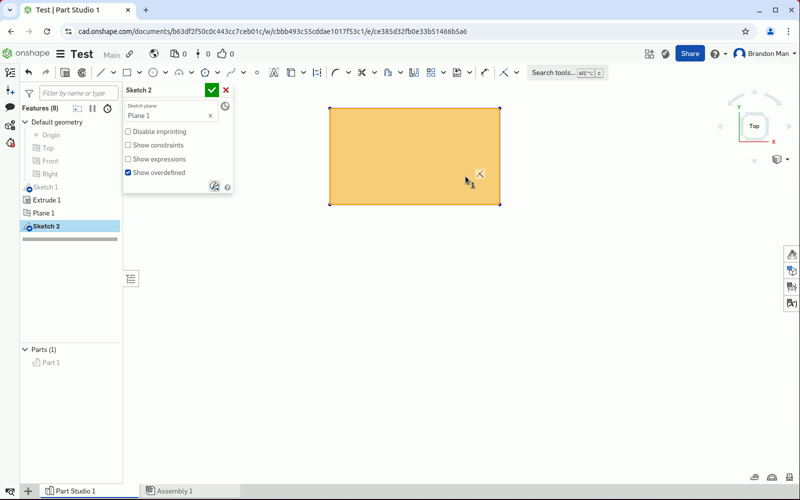
scroll(-6)
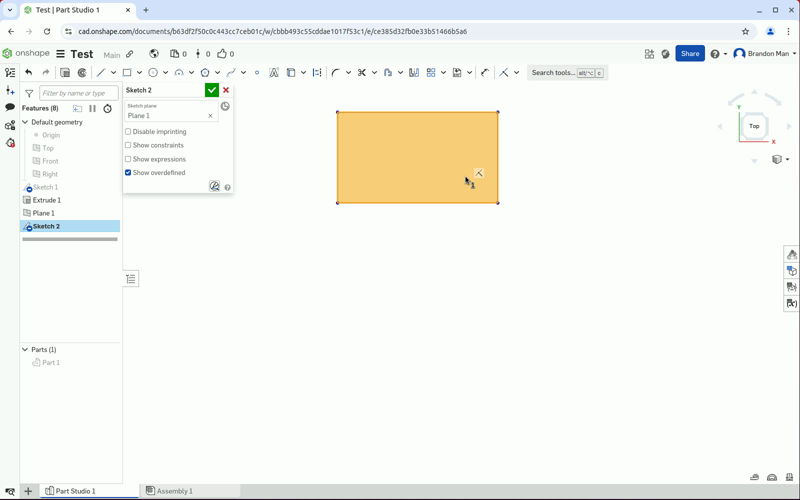
scroll(-6)
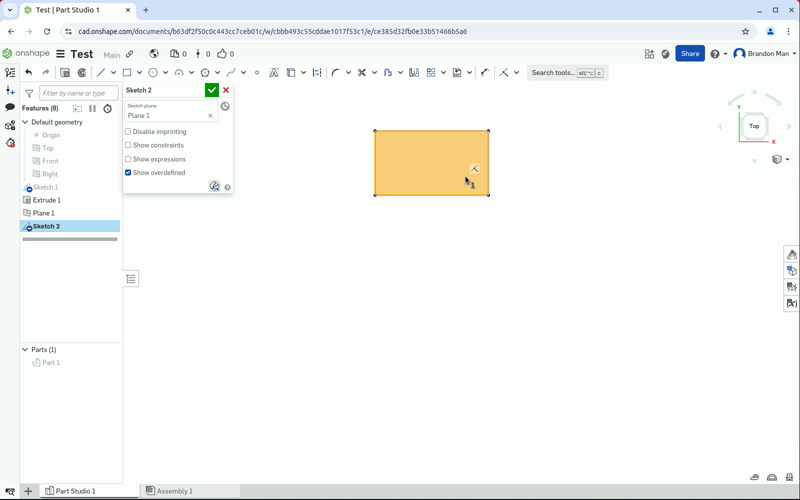
scroll(-6)
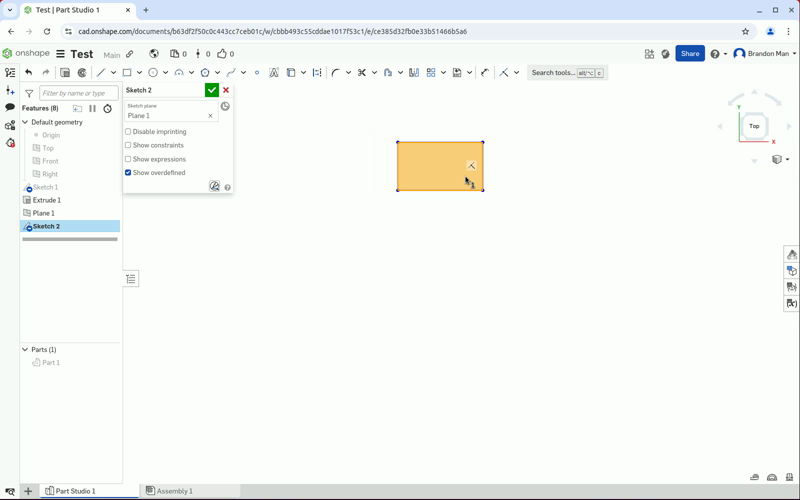
scroll(-6)
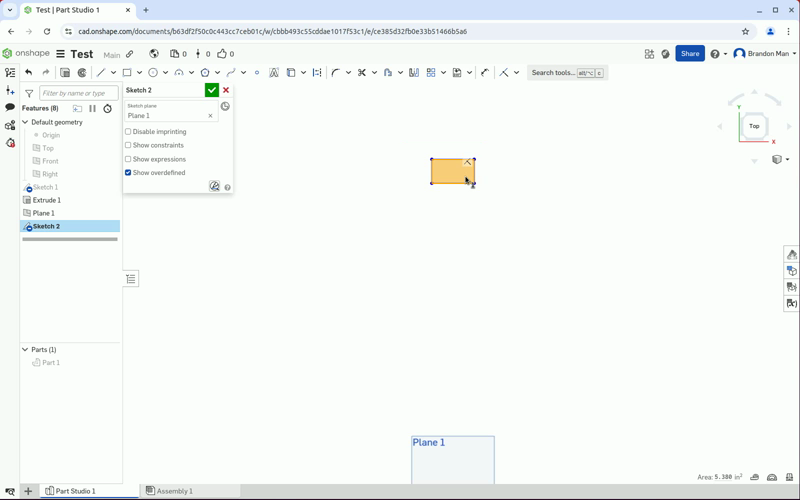
scroll(-6)
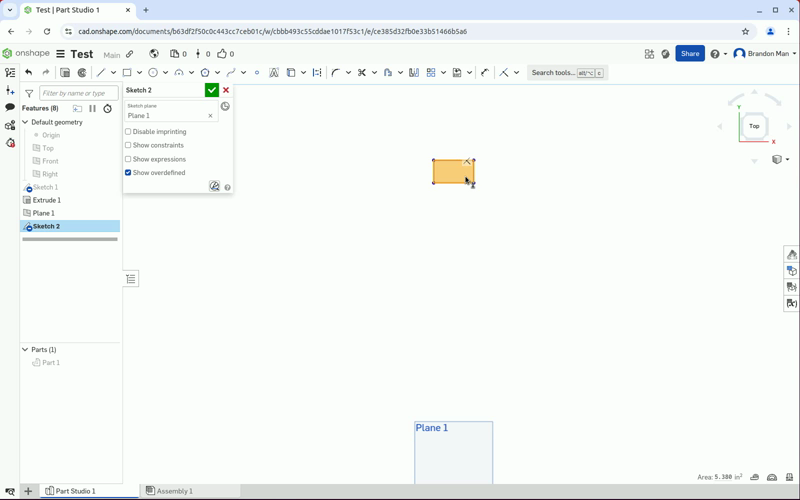
scroll(-6)
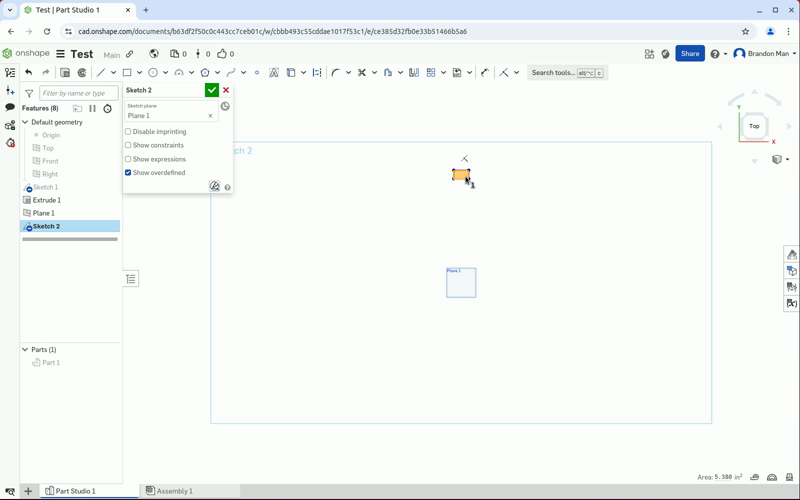
mouse_move(73, 352)
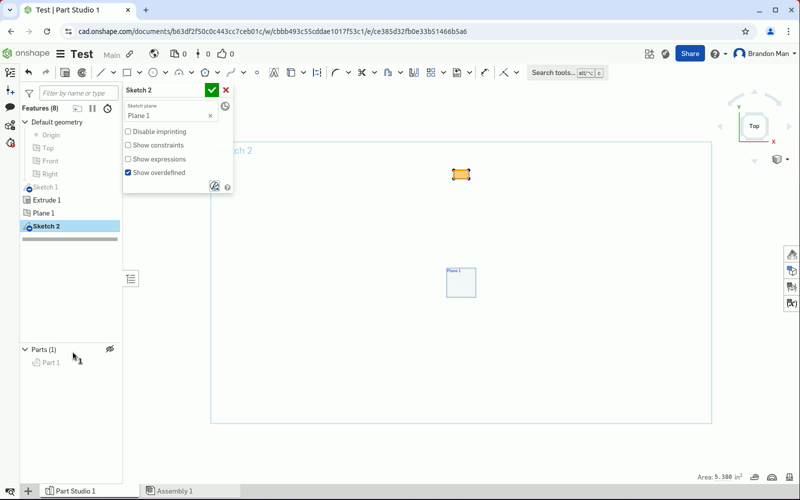
key(shift+y)
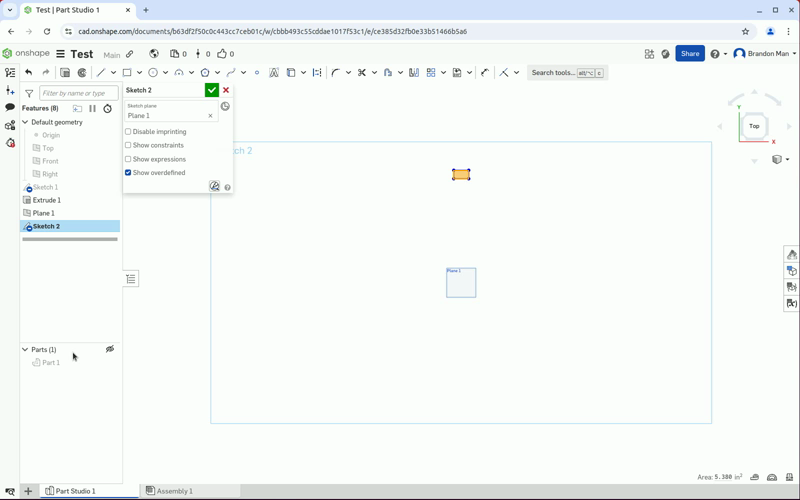
key(shift+e)
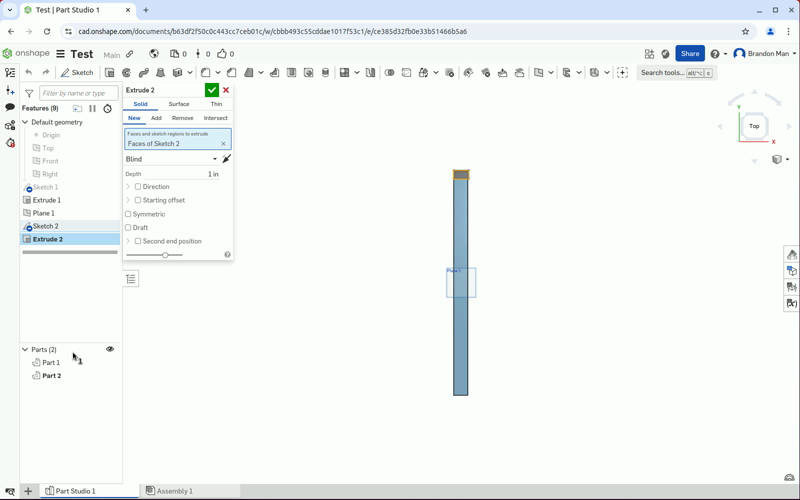
mouse_move(143, 106)
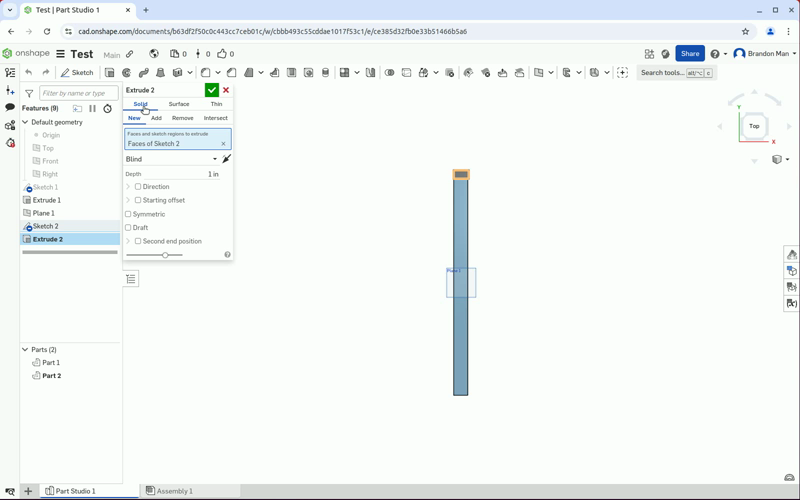
click(143, 106)
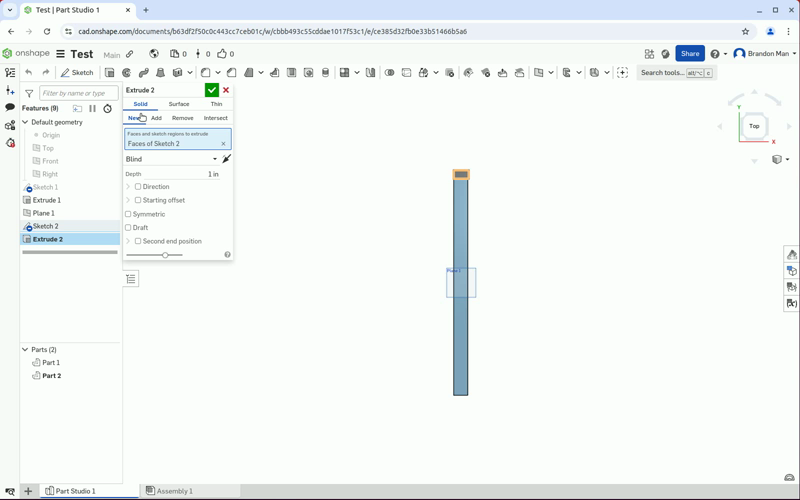
mouse_move(137, 120)
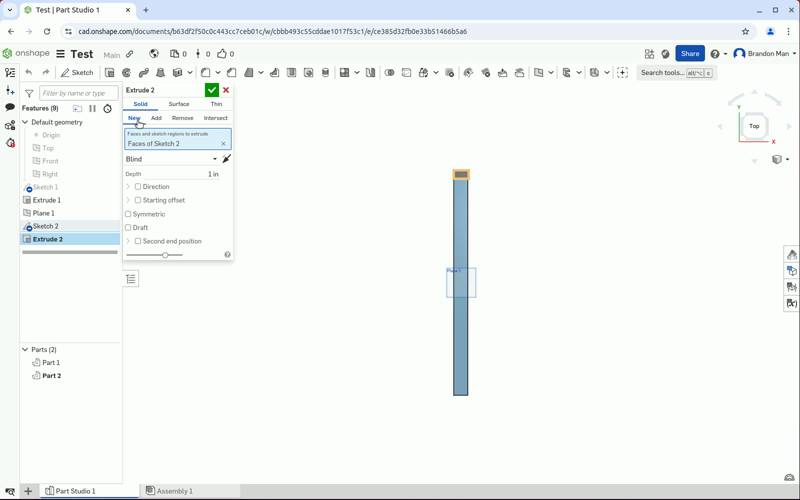
click(137, 120)
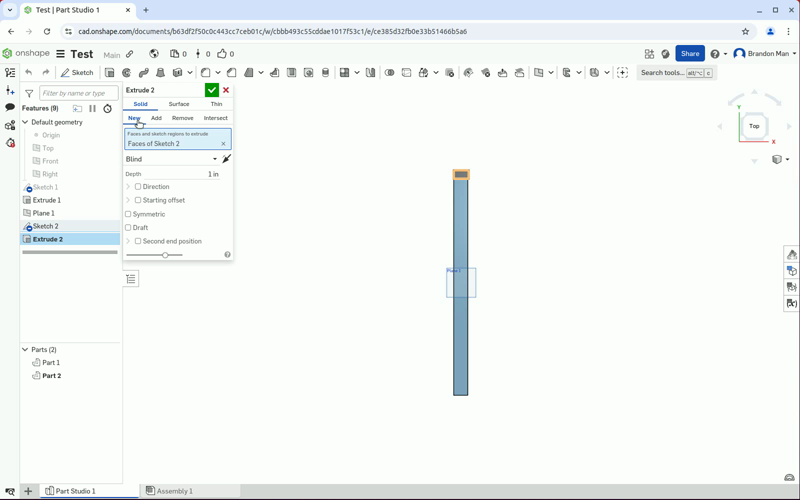
key(tab, 4)
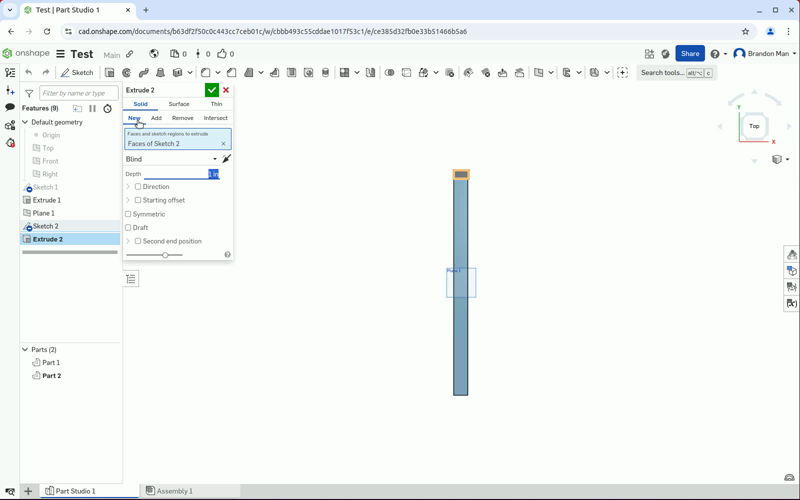
text(0.963)
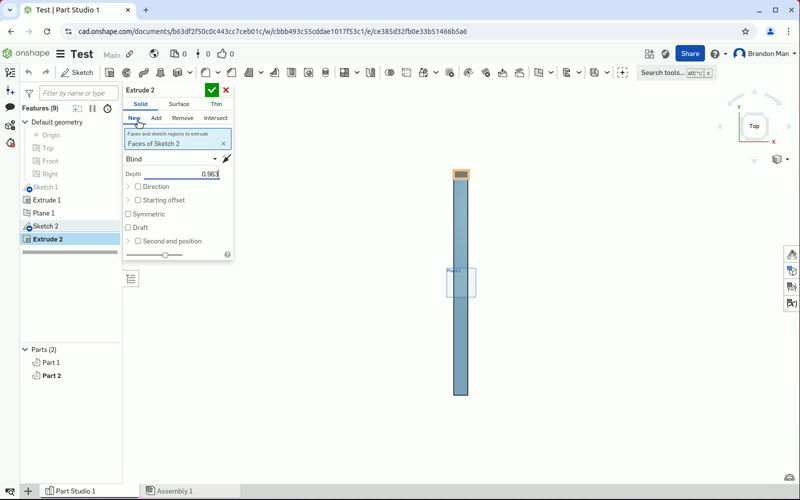
key(enter)
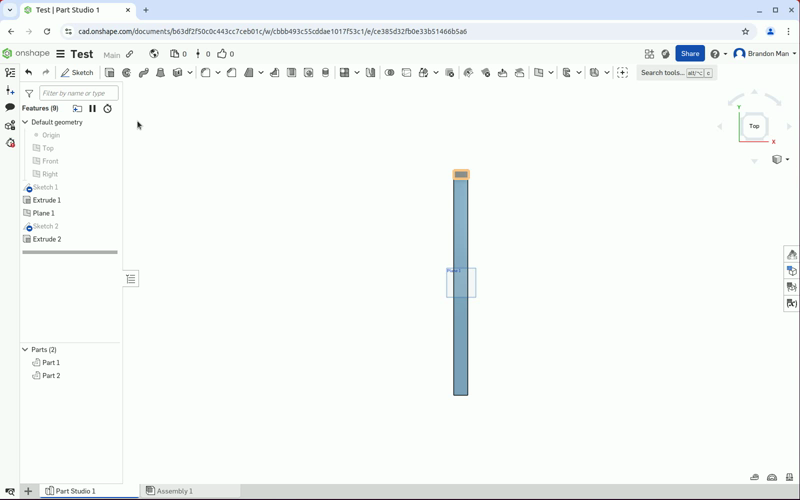
key(shift+h)
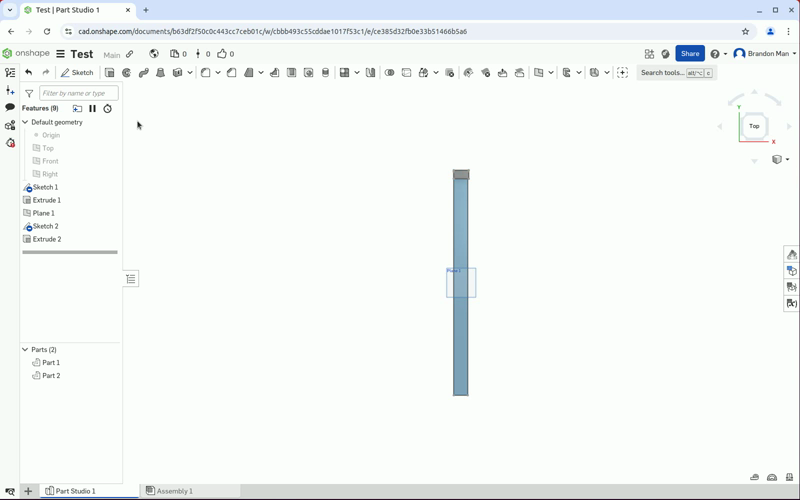
key(shift+h)
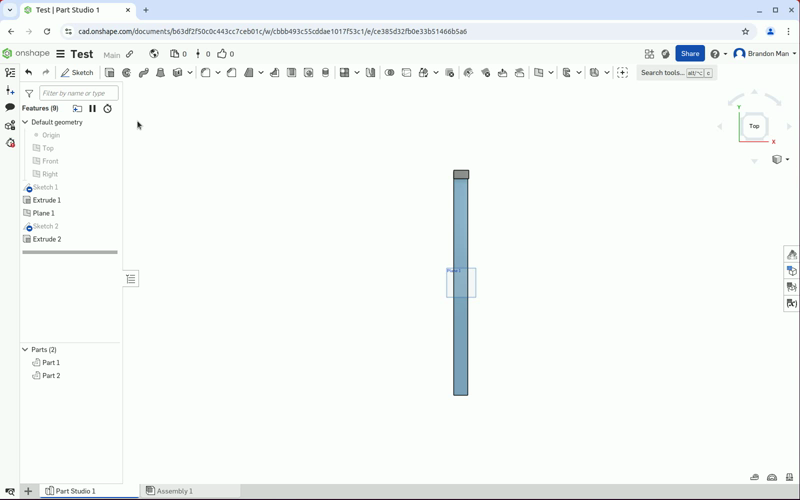
mouse_move(73, 189)
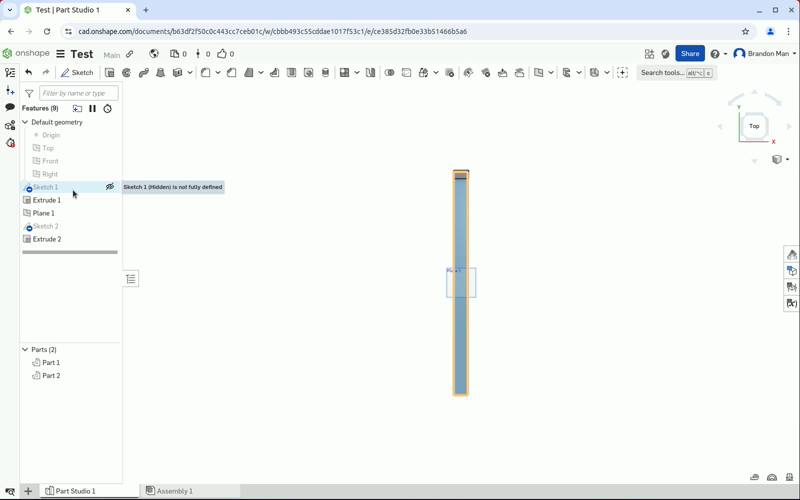
click(73, 189)
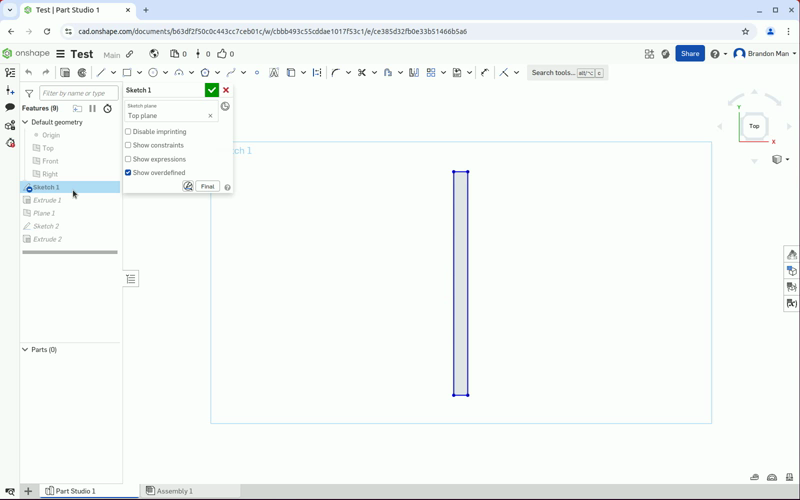
mouse_move(229, 92)
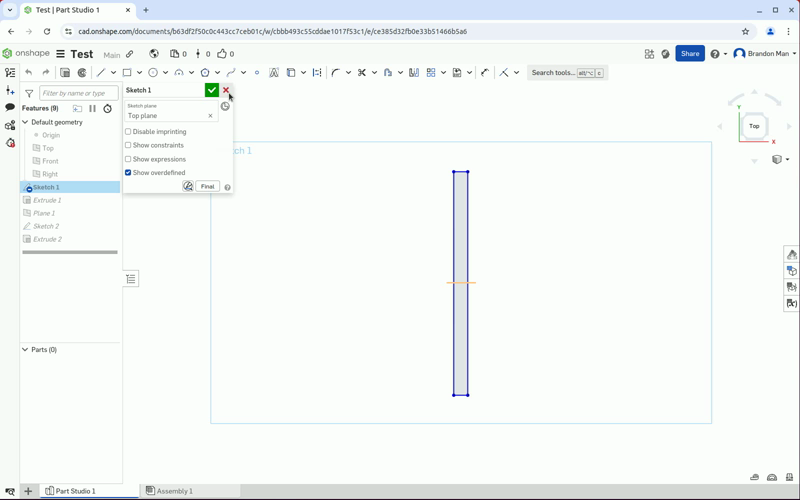
click(229, 92)
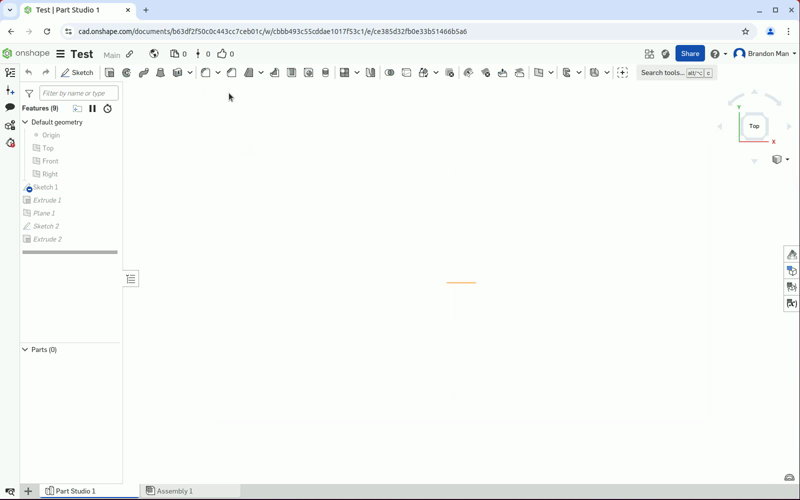
key(shift+s)
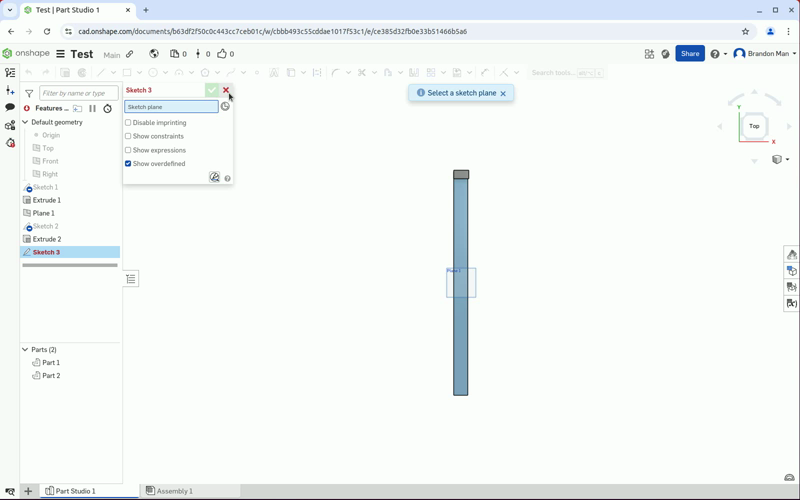
mouse_move(73, 215)
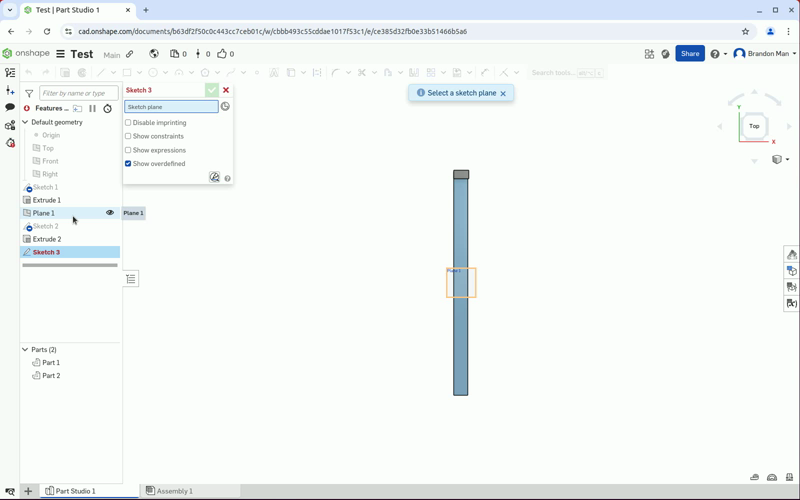
click(73, 215)
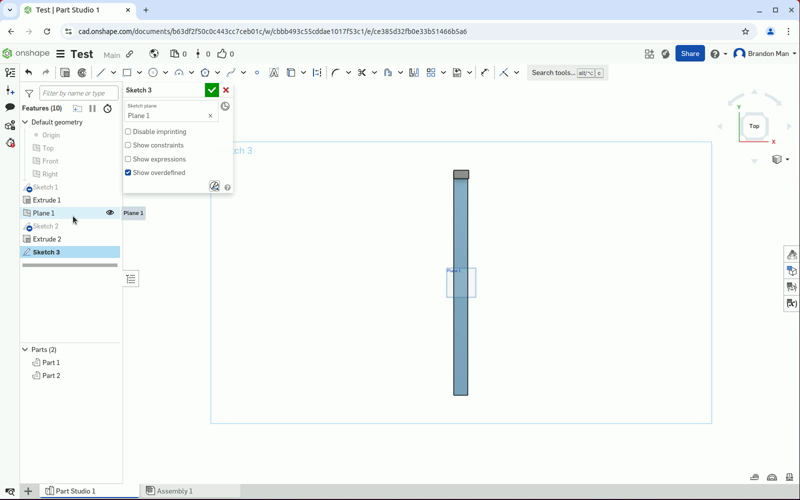
mouse_move(73, 352)
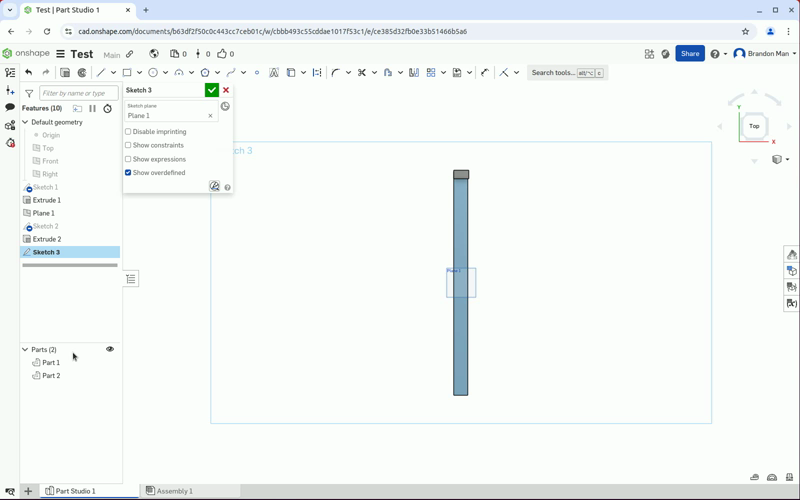
key(y)
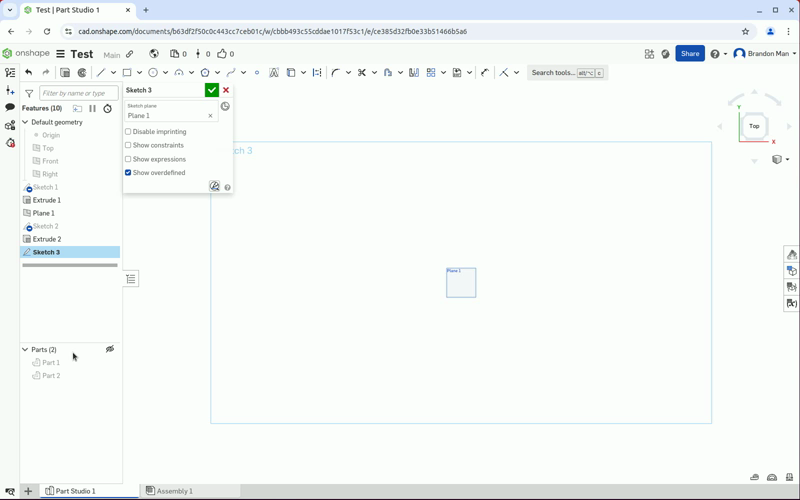
key(l)
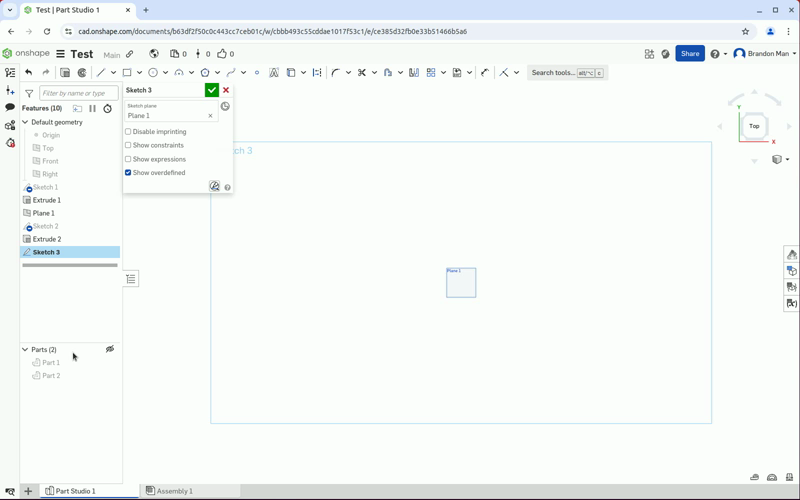
key_down(shift)
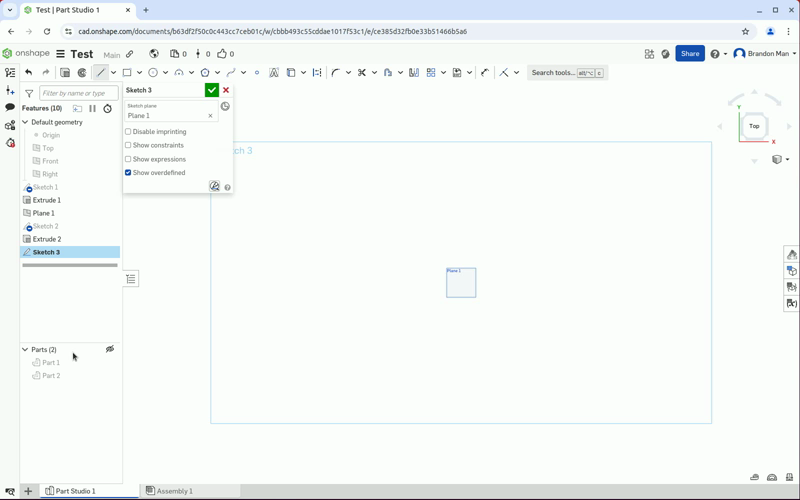
mouse_move(453, 395)
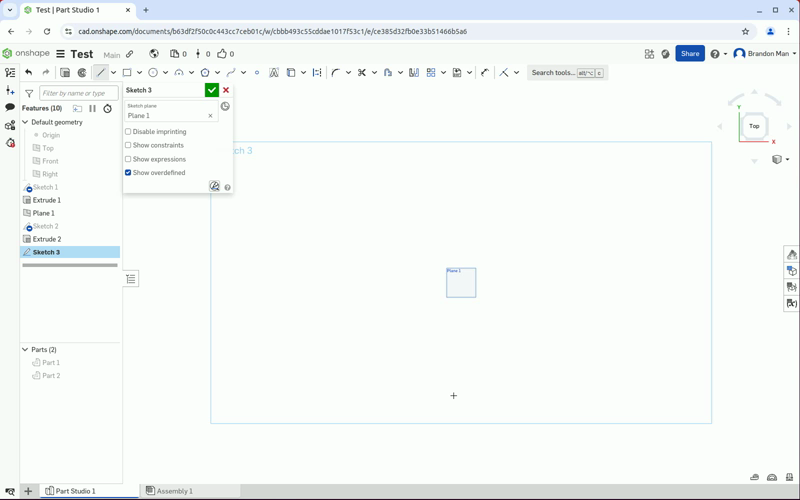
click(453, 395)
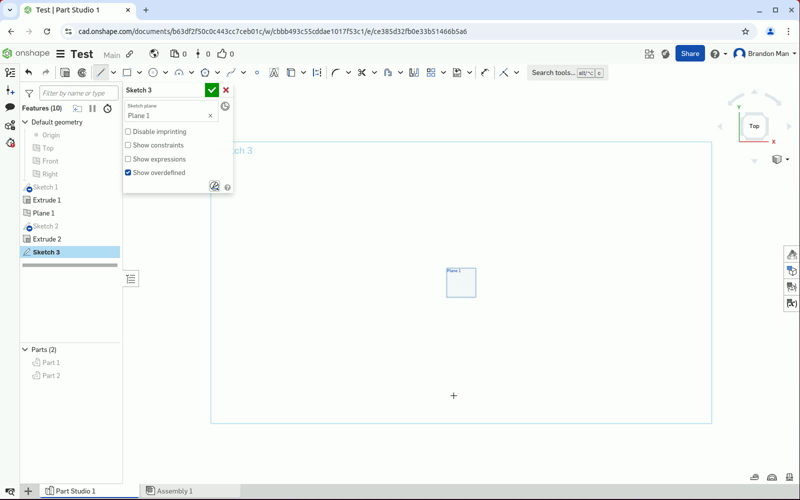
key_up(shift)
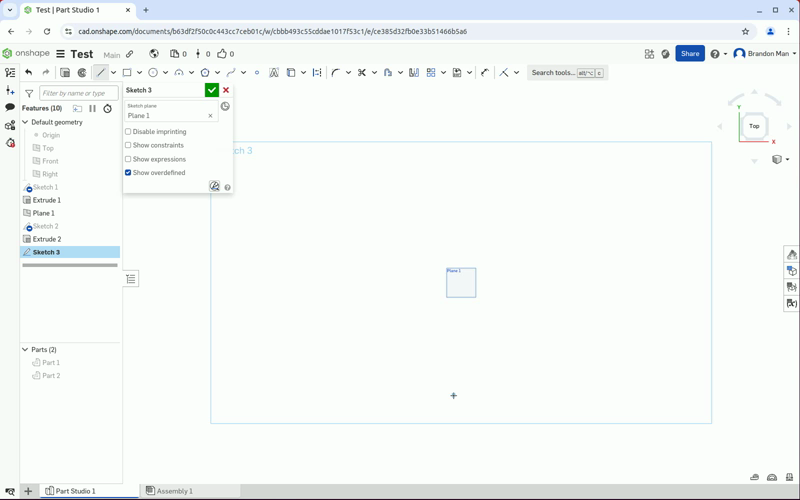
key_down(shift)
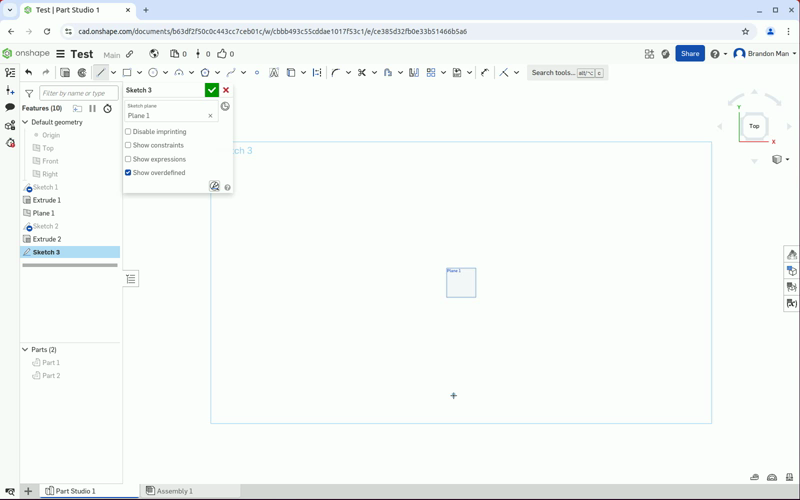
mouse_move(483, 395)
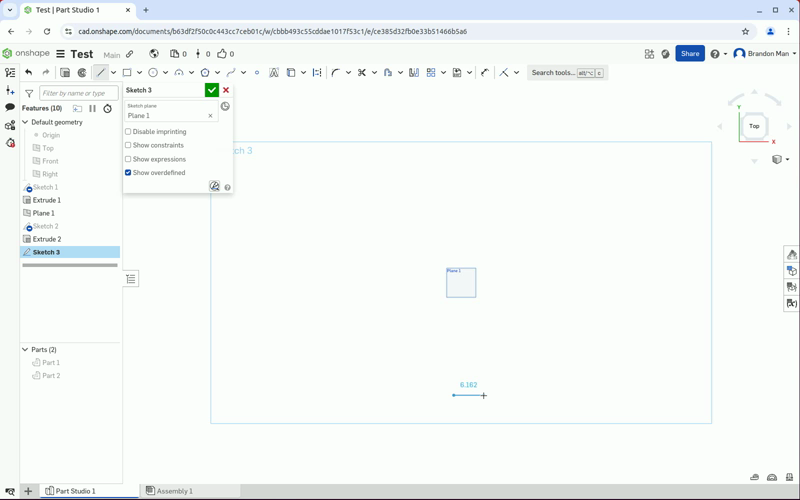
mouse_move(468, 395)
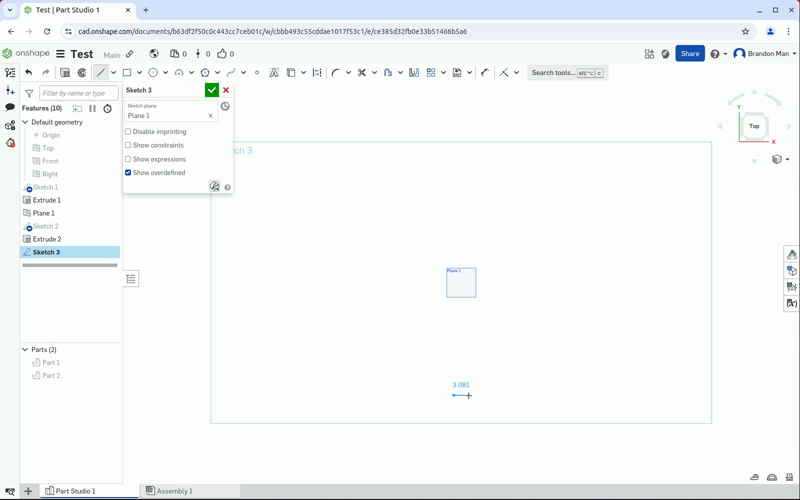
click(468, 395)
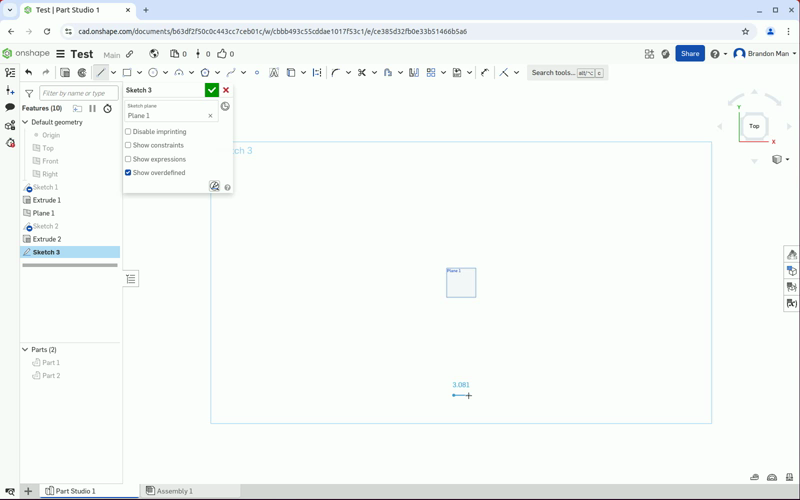
key_up(shift)
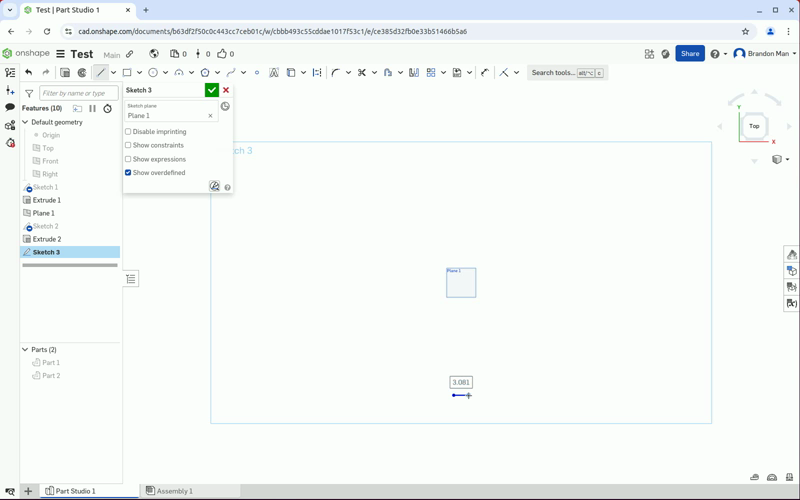
key_down(shift)
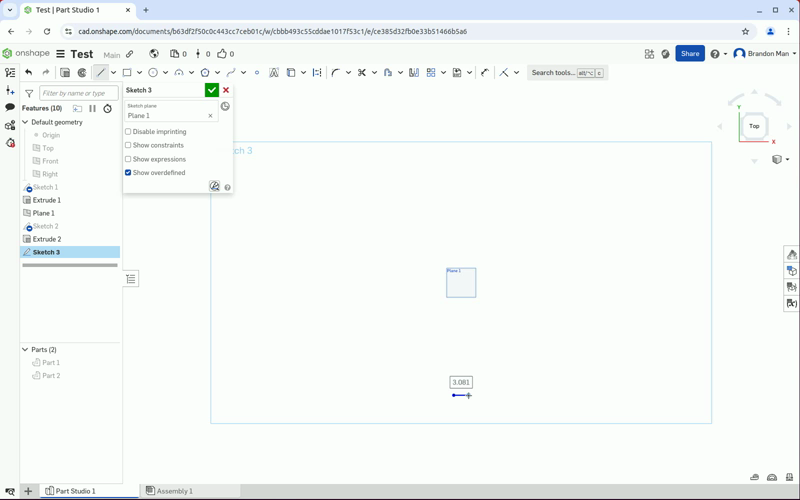
mouse_move(498, 395)
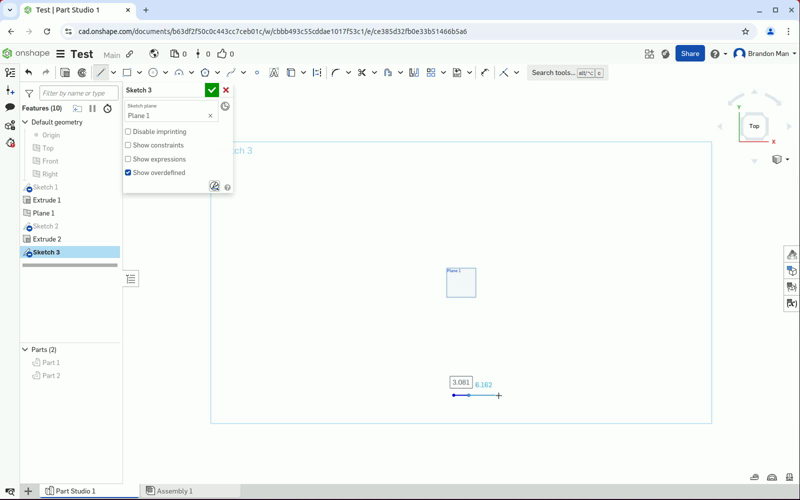
mouse_move(468, 386)
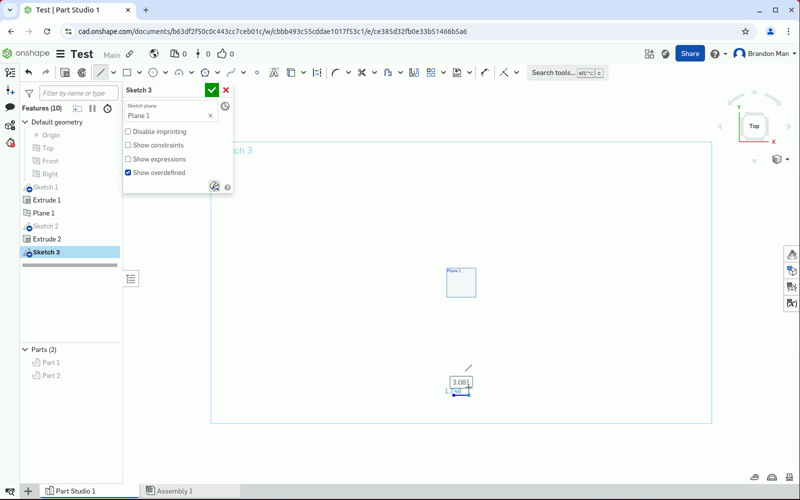
click(468, 386)
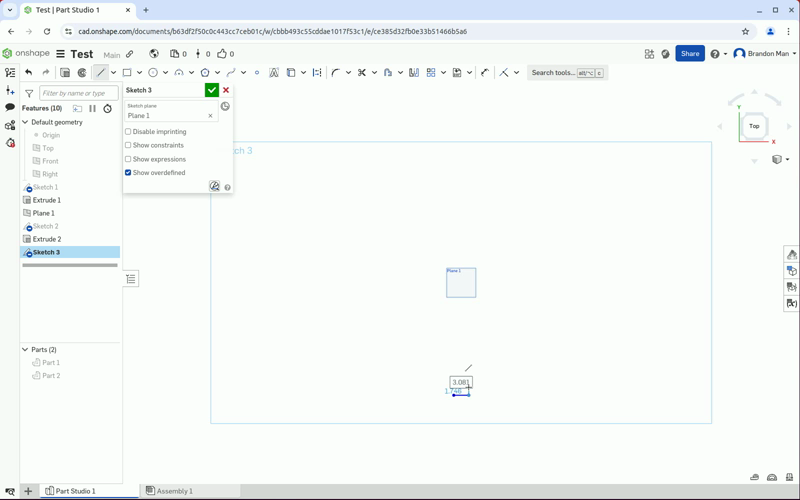
key_up(shift)
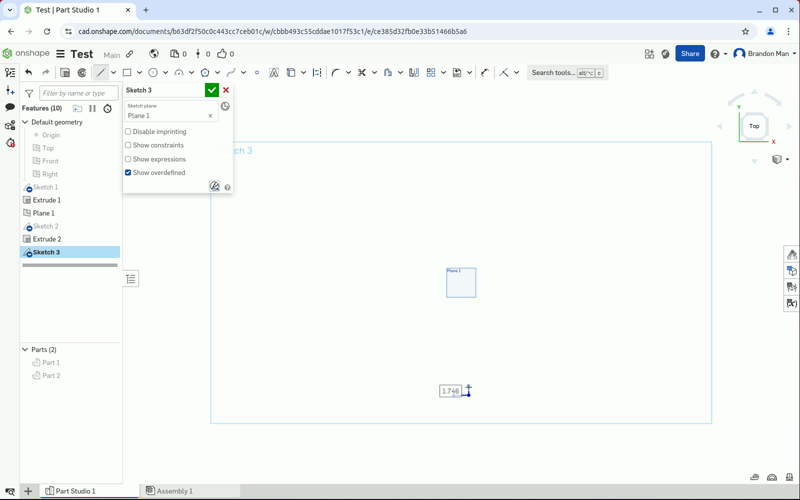
key_down(shift)
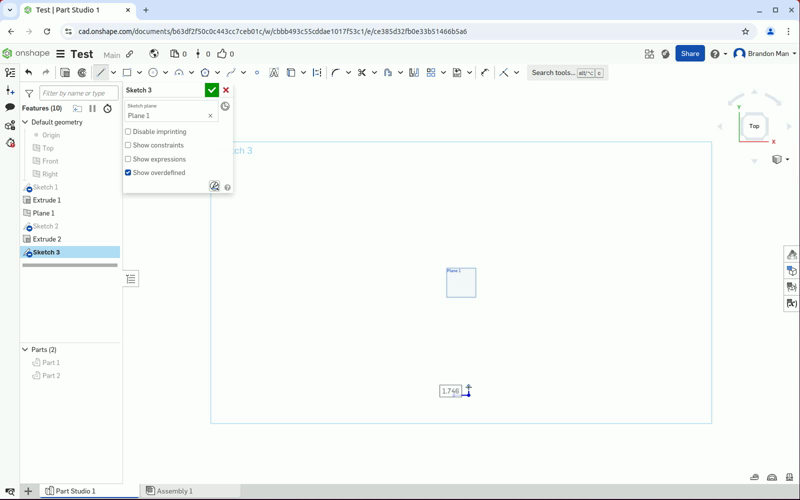
mouse_move(498, 386)
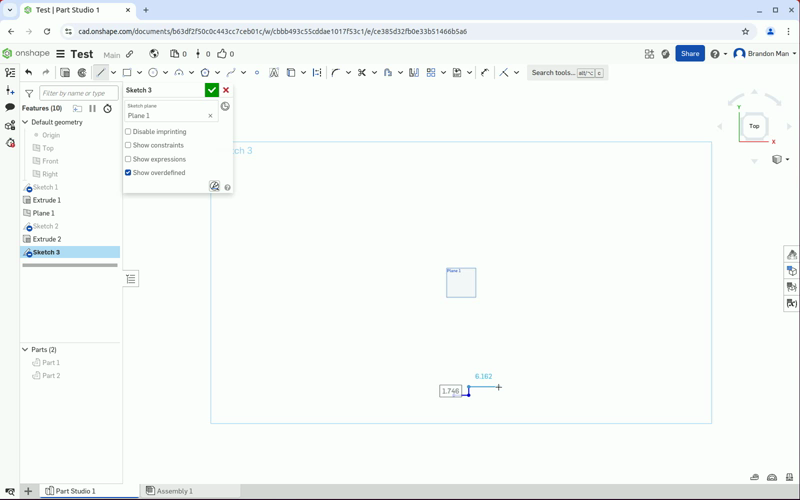
mouse_move(453, 386)
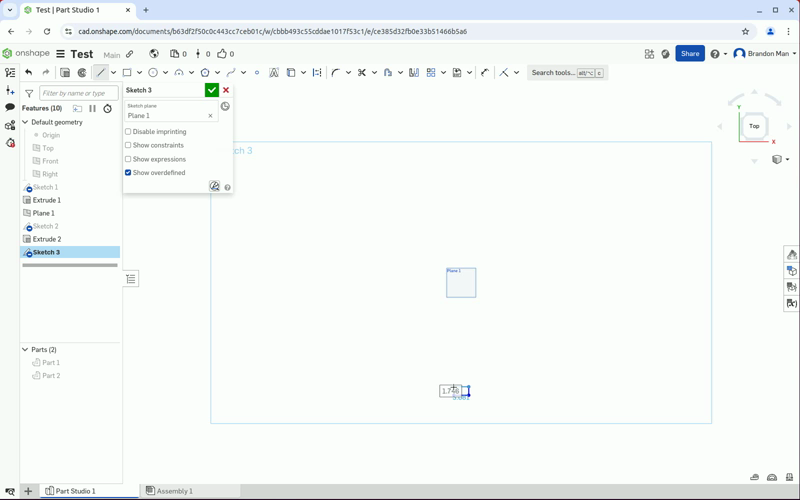
click(453, 386)
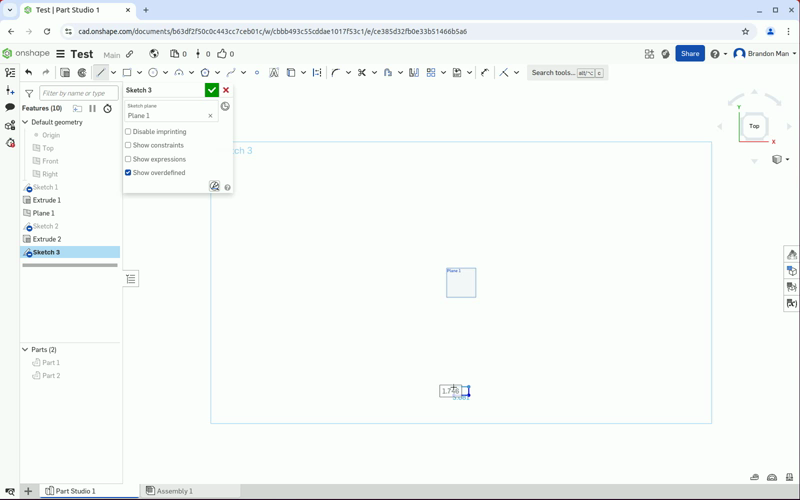
key_up(shift)
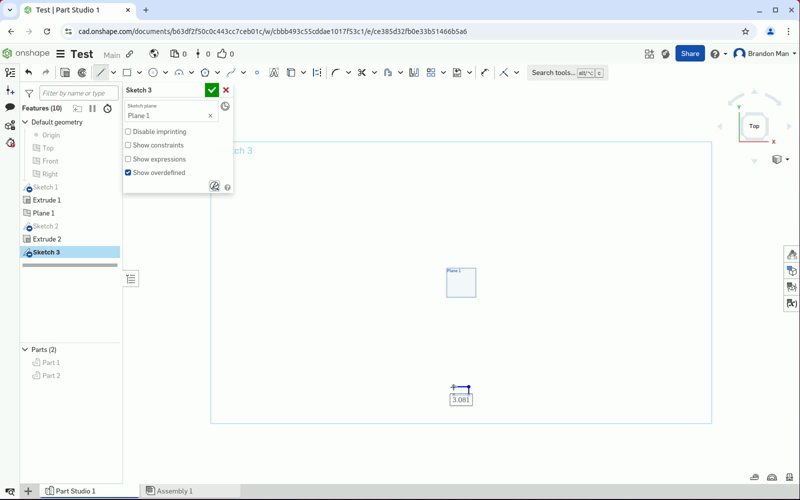
mouse_move(483, 386)
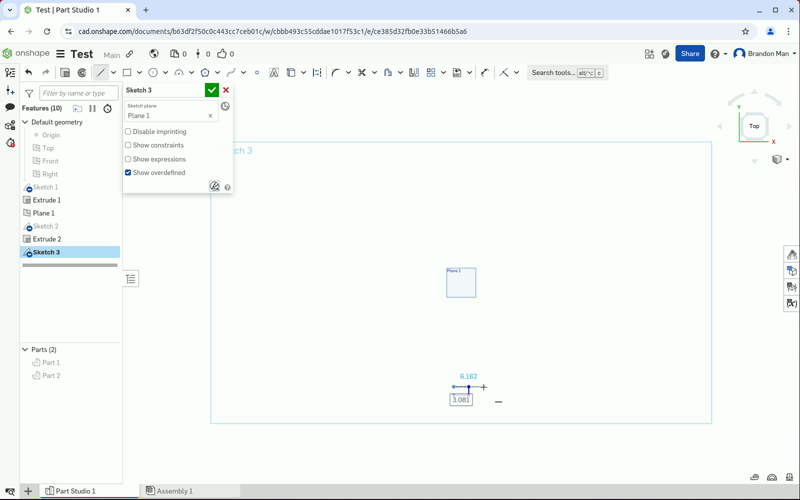
key_down(shift)
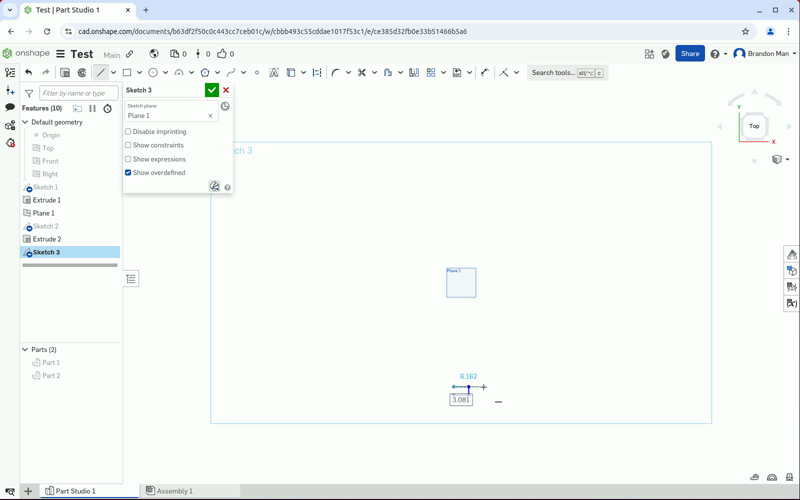
mouse_move(453, 395)
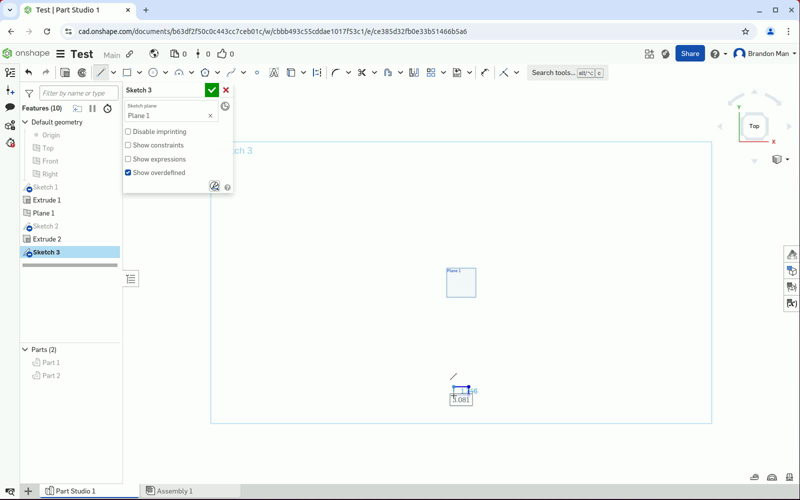
key_up(shift)
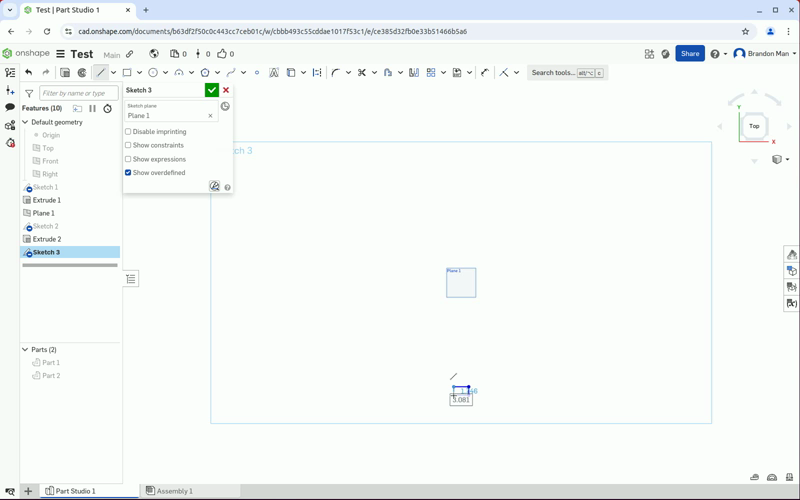
click(453, 395)
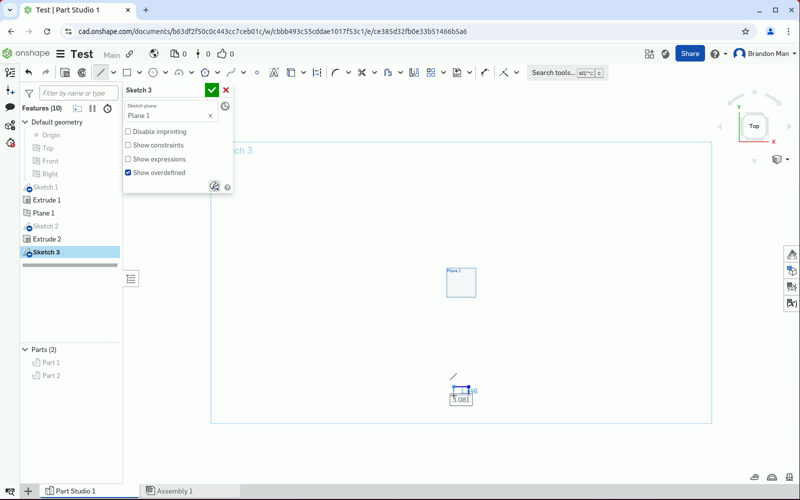
key(esc)
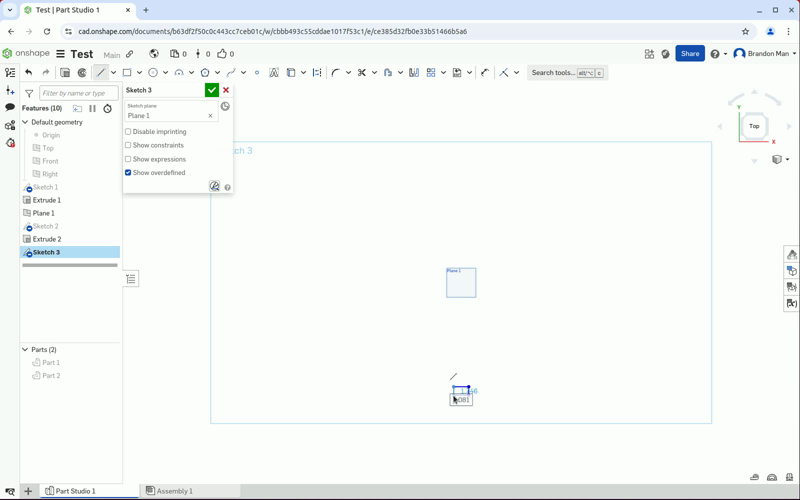
mouse_move(455, 389)
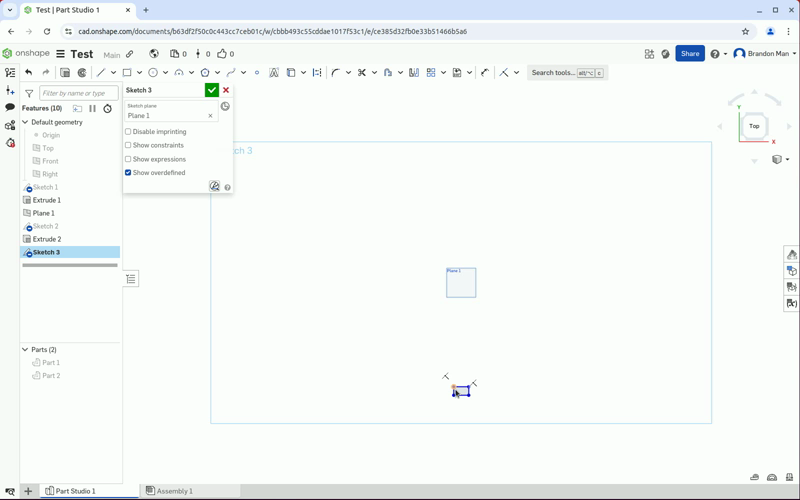
scroll(6)
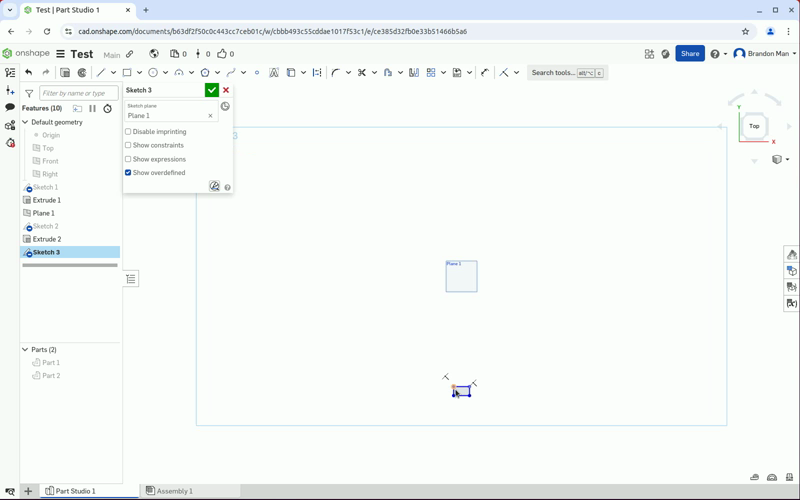
scroll(6)
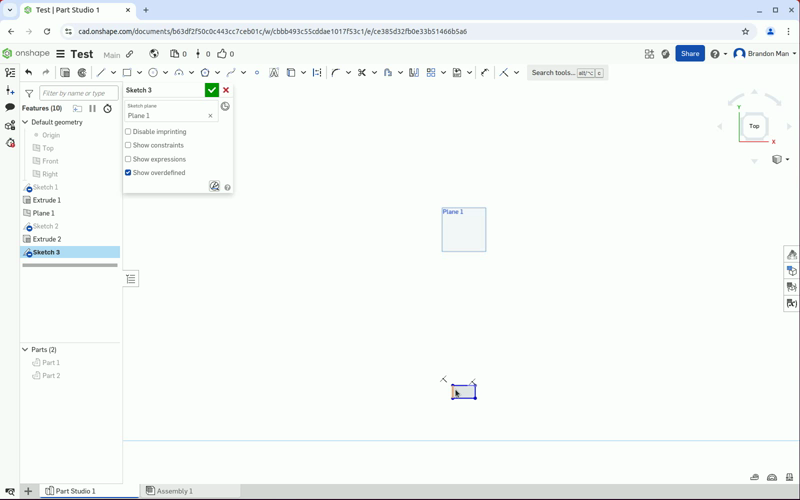
scroll(6)
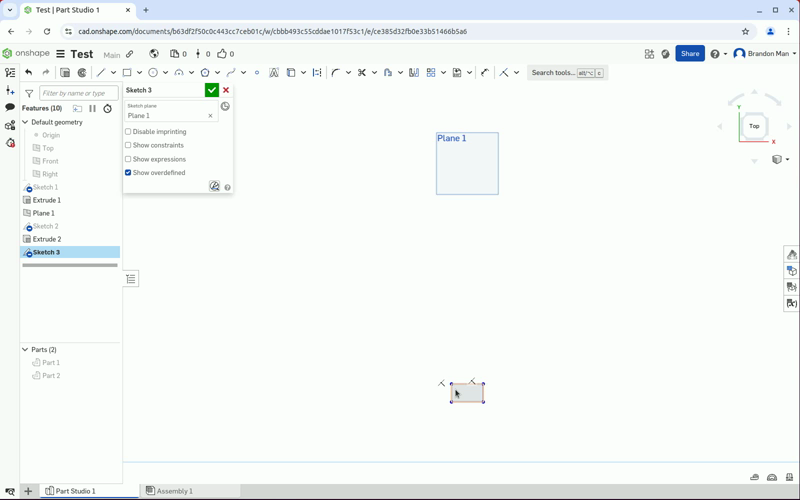
scroll(6)
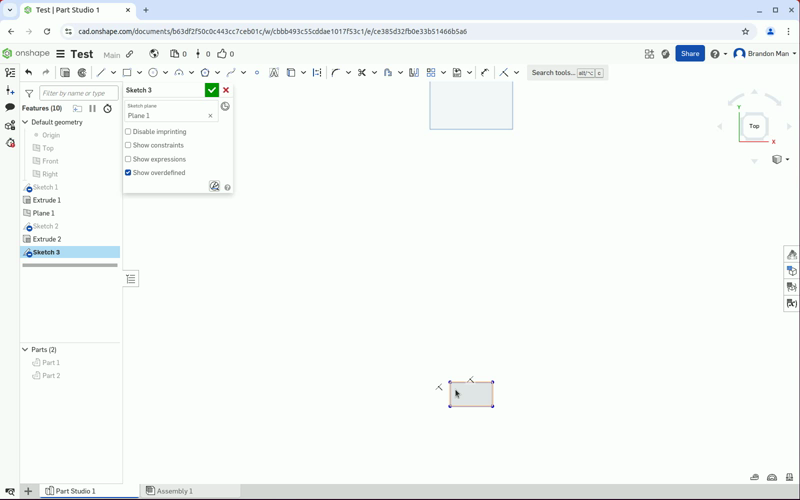
scroll(6)
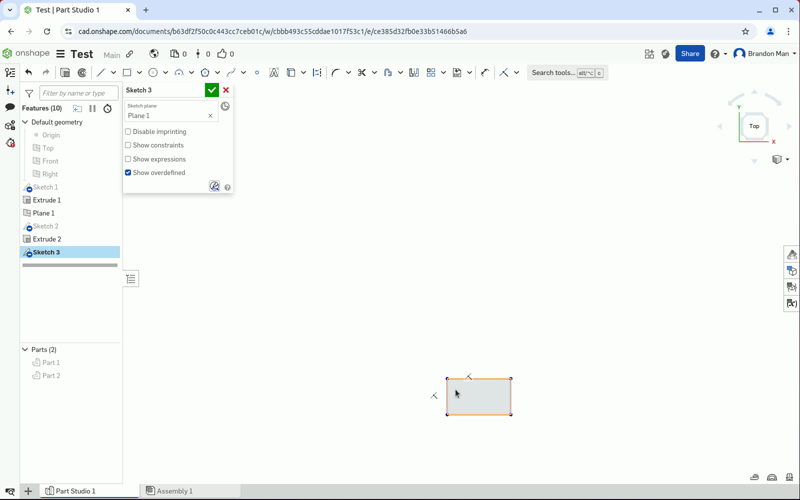
scroll(6)
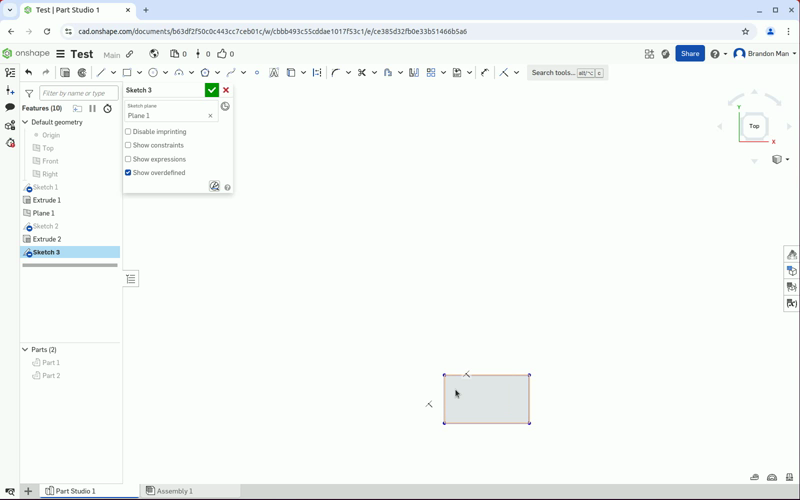
scroll(6)
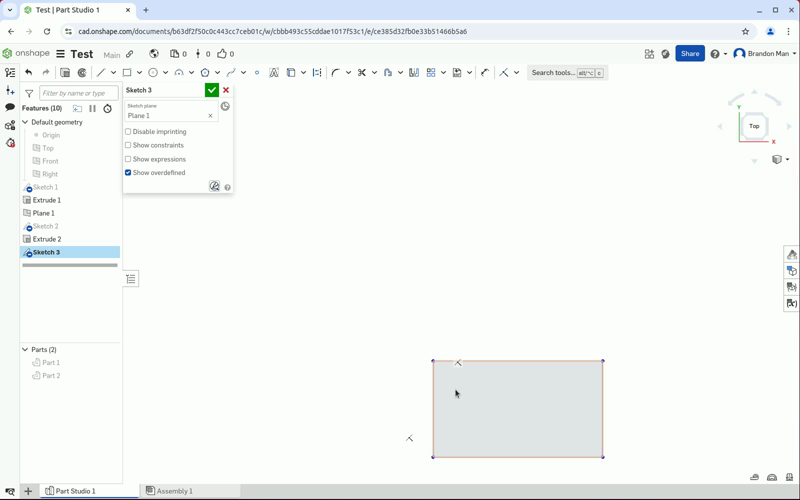
click(455, 389)
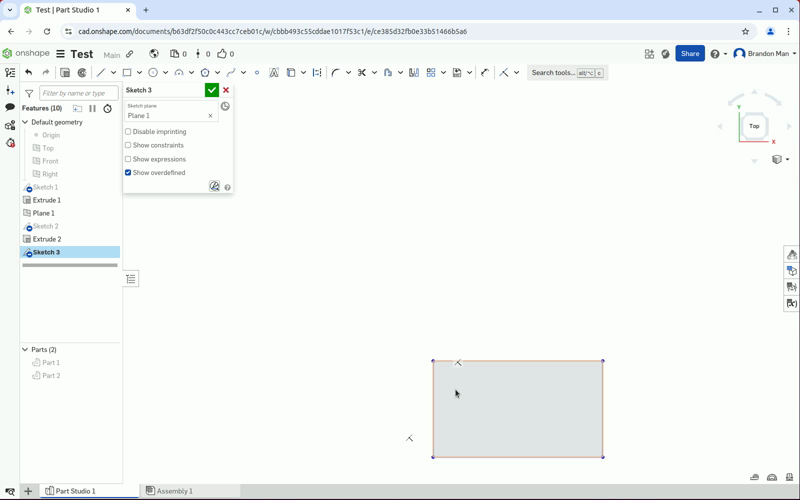
scroll(-6)
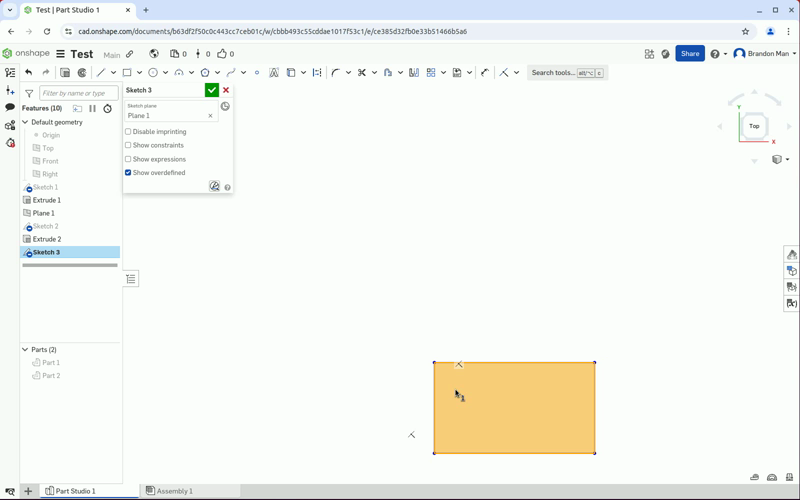
scroll(-6)
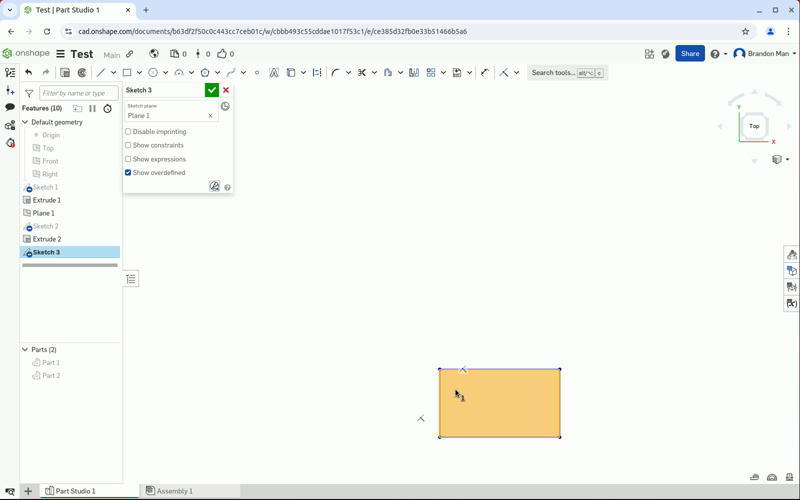
scroll(-6)
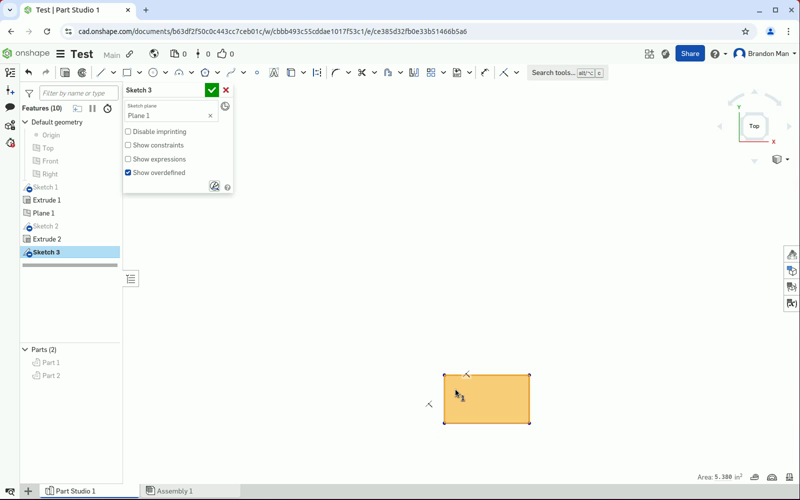
scroll(-6)
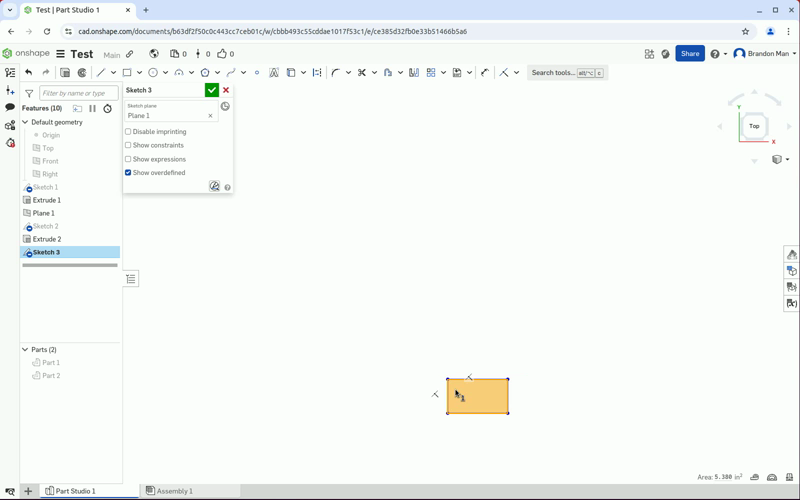
scroll(-6)
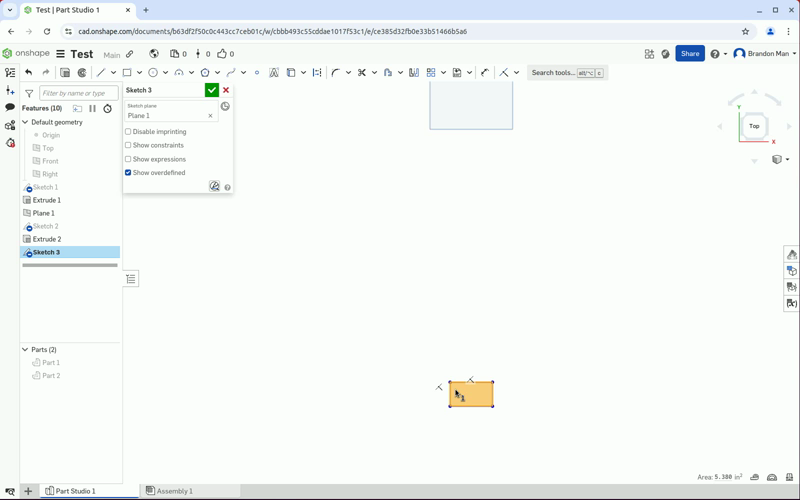
scroll(-6)
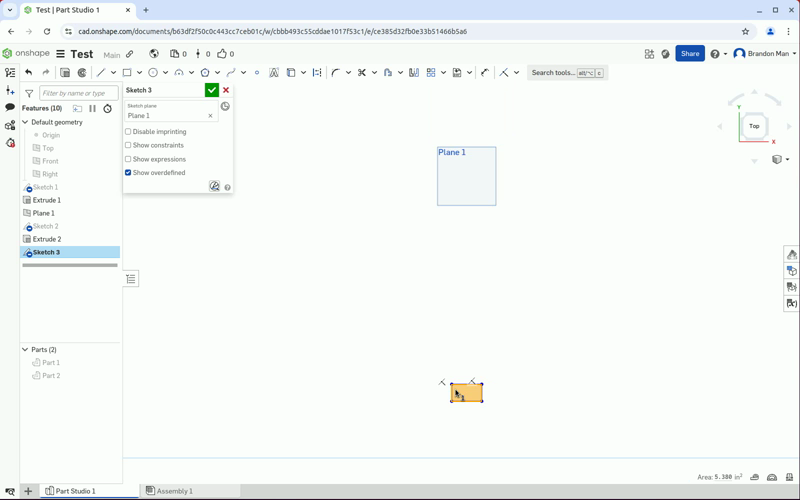
scroll(-6)
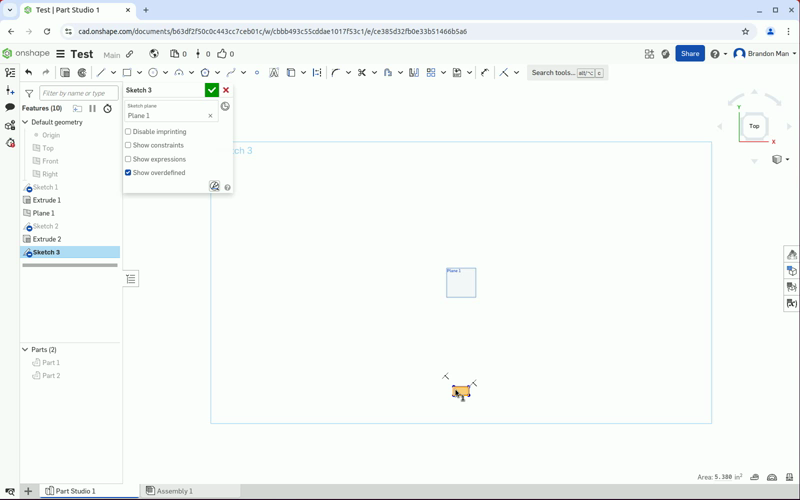
mouse_move(73, 352)
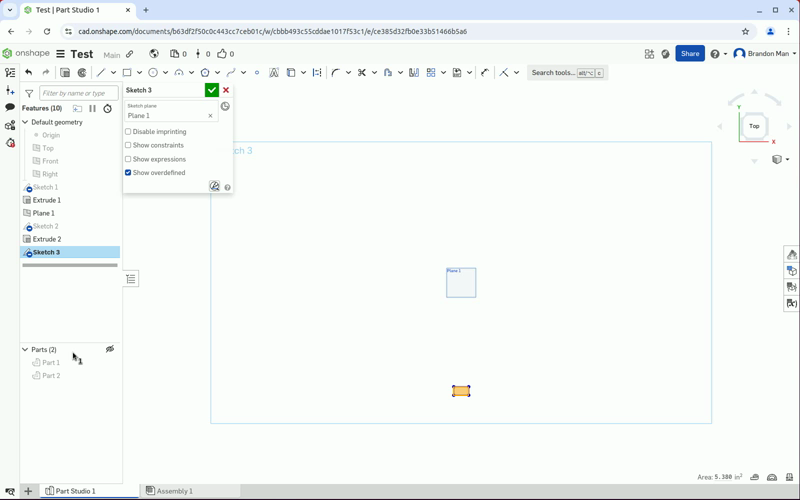
key(shift+y)
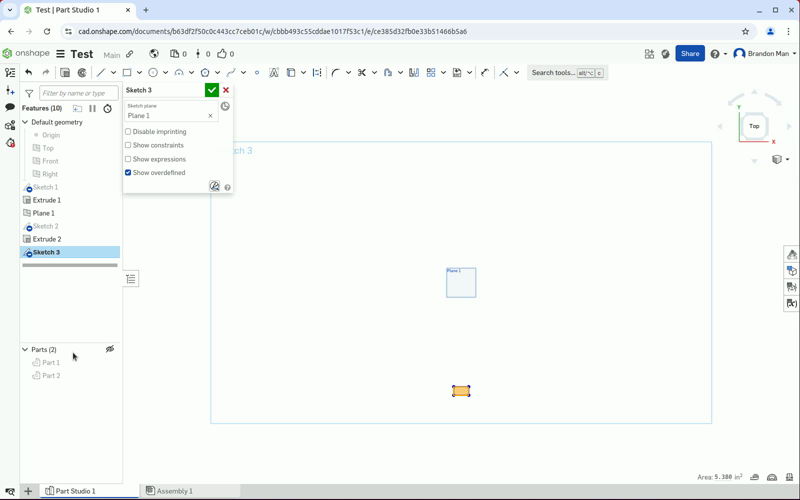
key(shift+e)
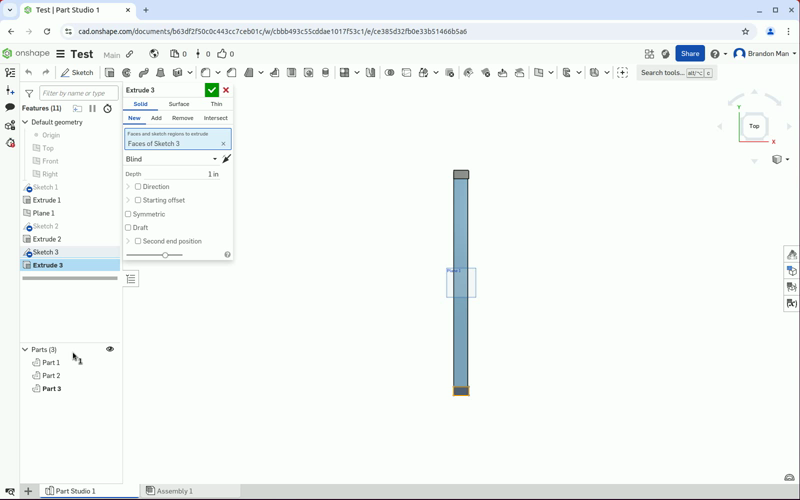
mouse_move(143, 106)
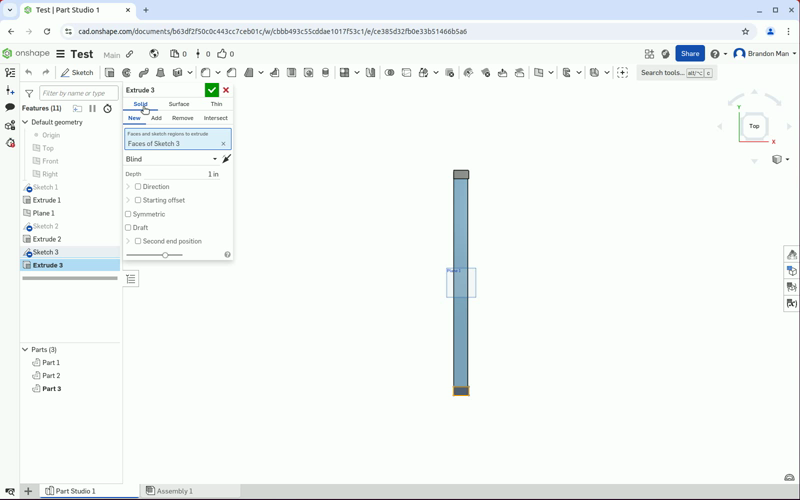
click(143, 106)
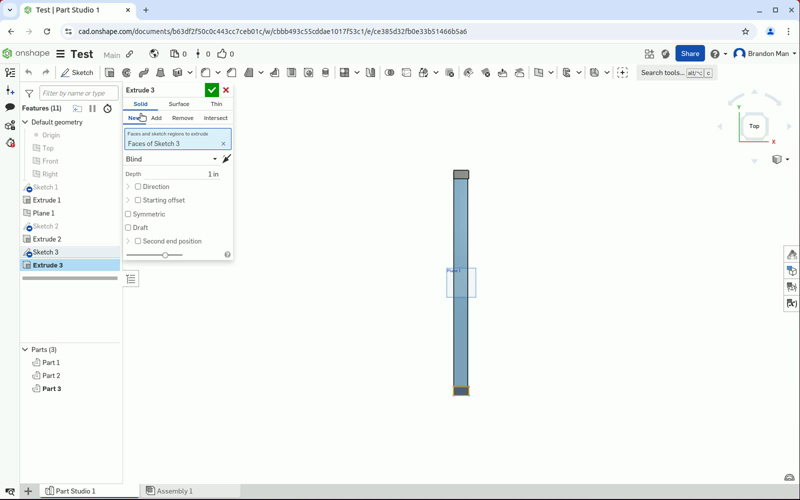
mouse_move(137, 120)
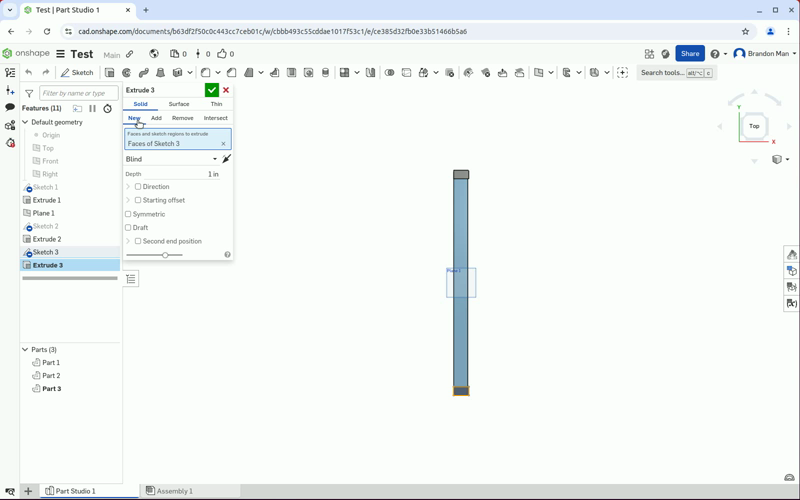
click(137, 120)
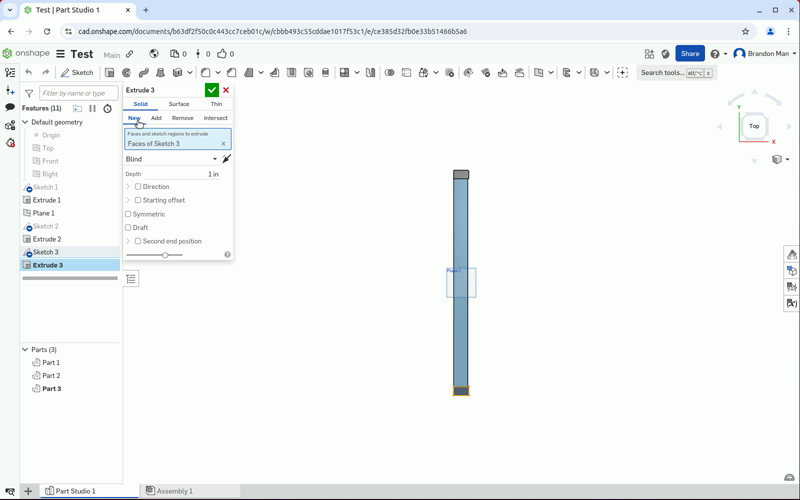
key(tab, 4)
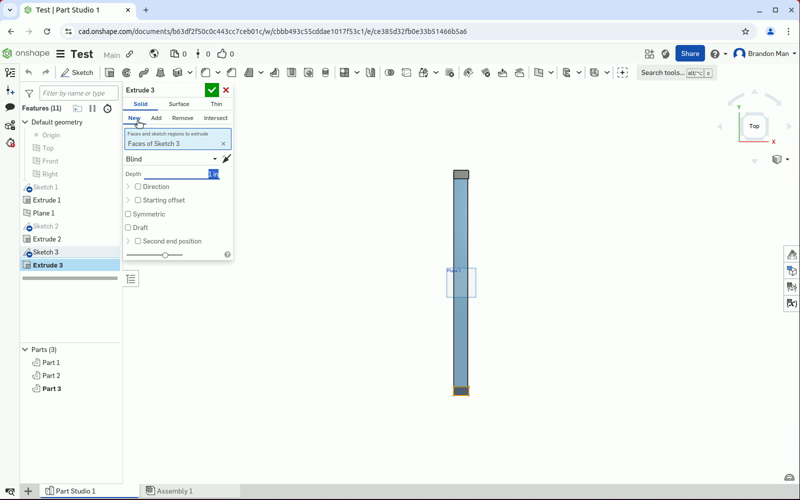
text(0.963)
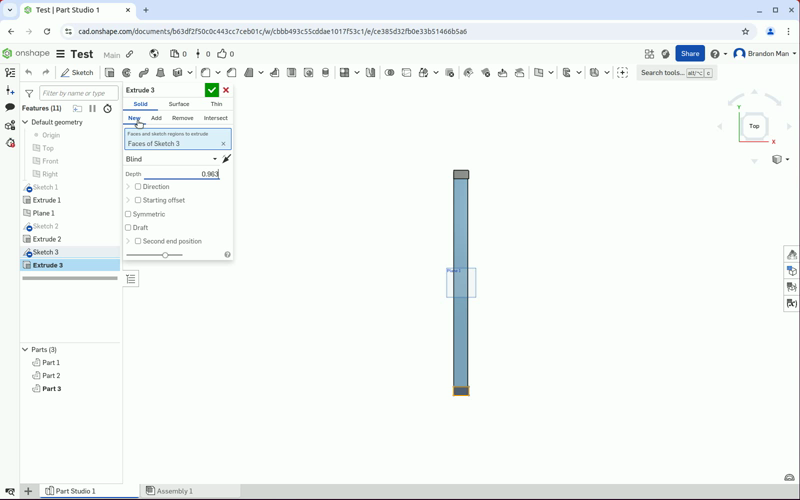
key(enter)
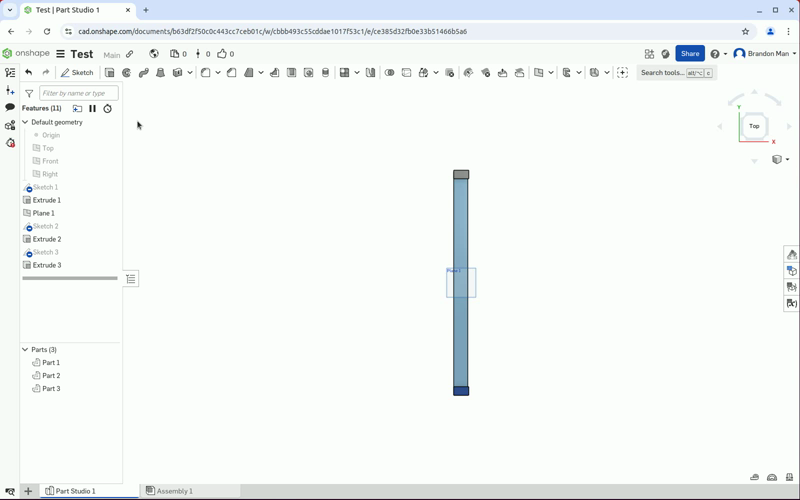
key(shift+h)
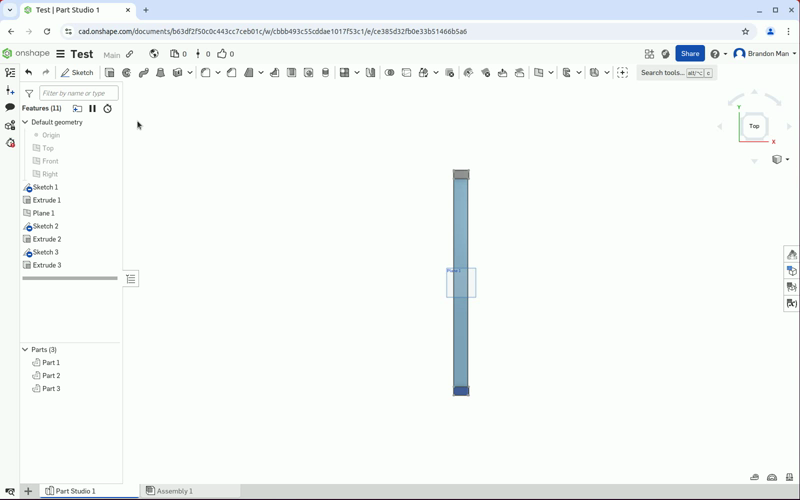
key(shift+h)
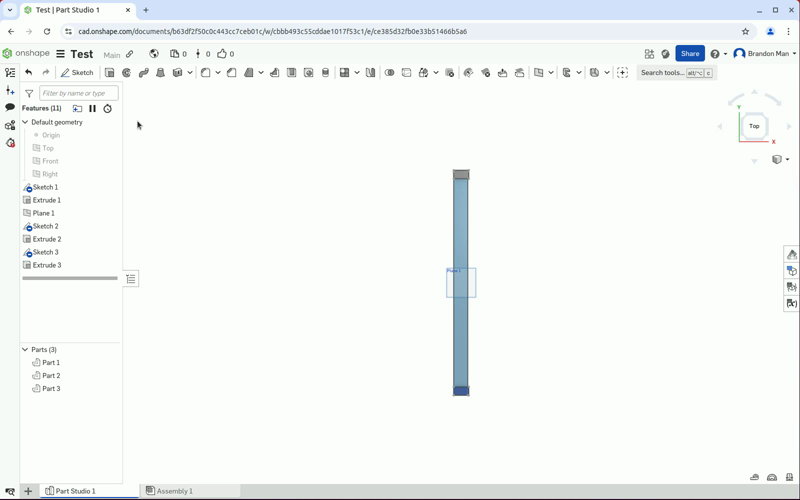
key(shift+7)
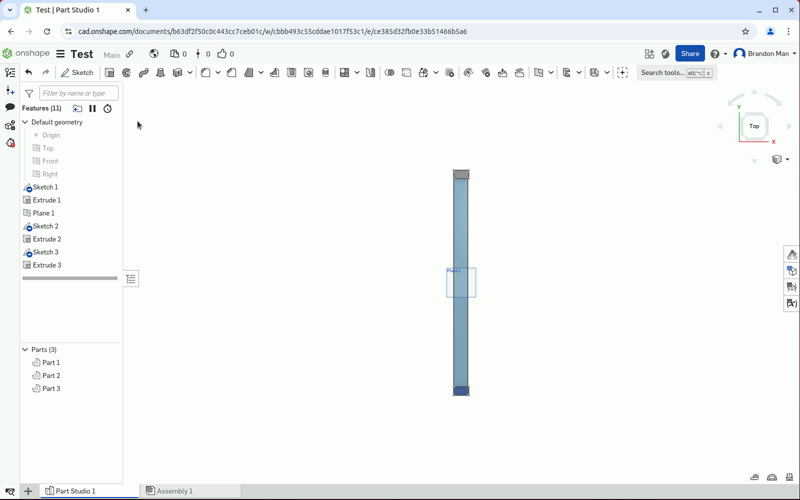
key(up, 3)
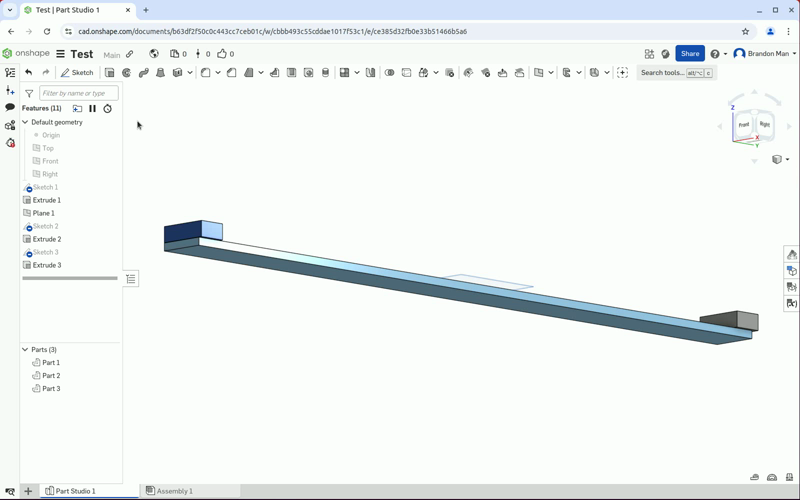
key(left, 3)
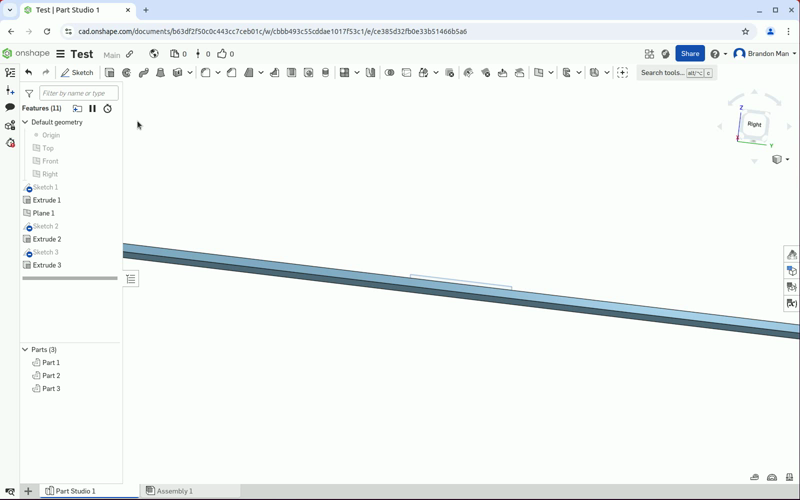
key(right, 3)
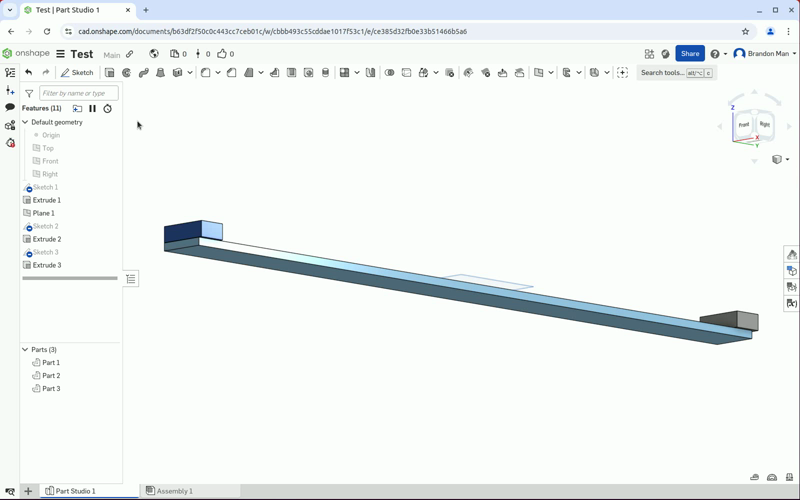
key(down, 3)
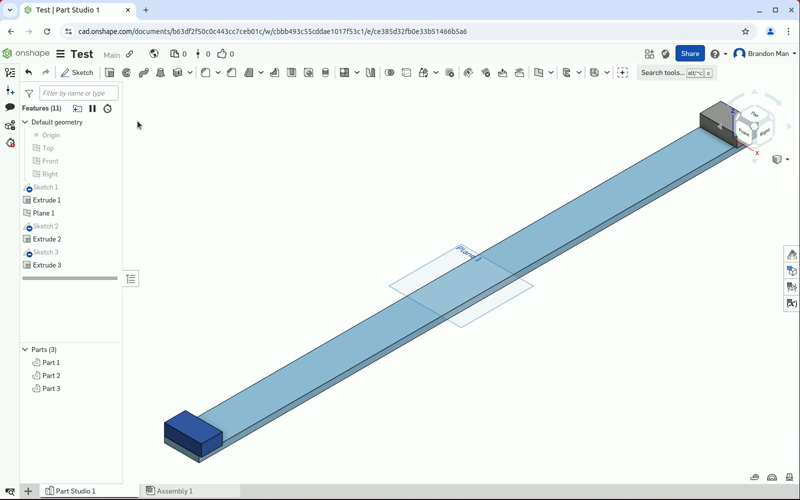
mouse_move(73, 189)
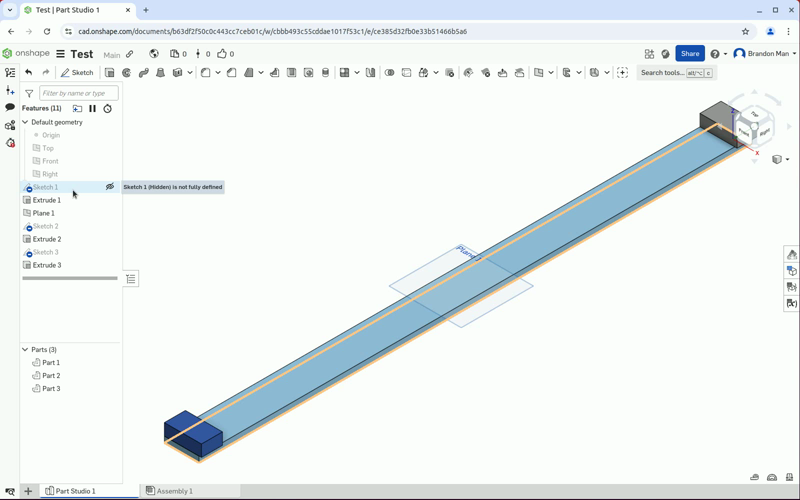
click(73, 189)